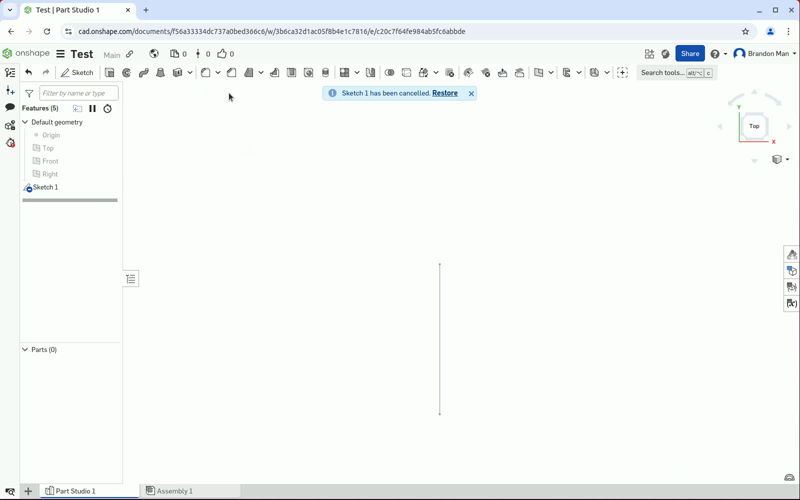
key(shift+h)
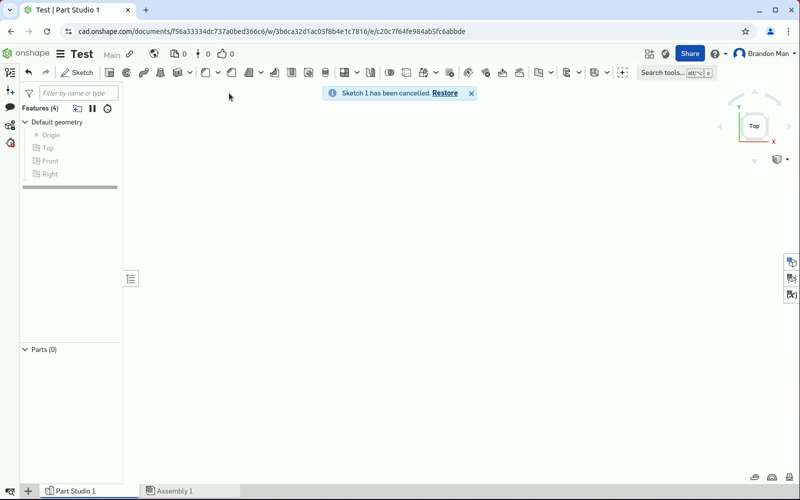
mouse_move(73, 352)
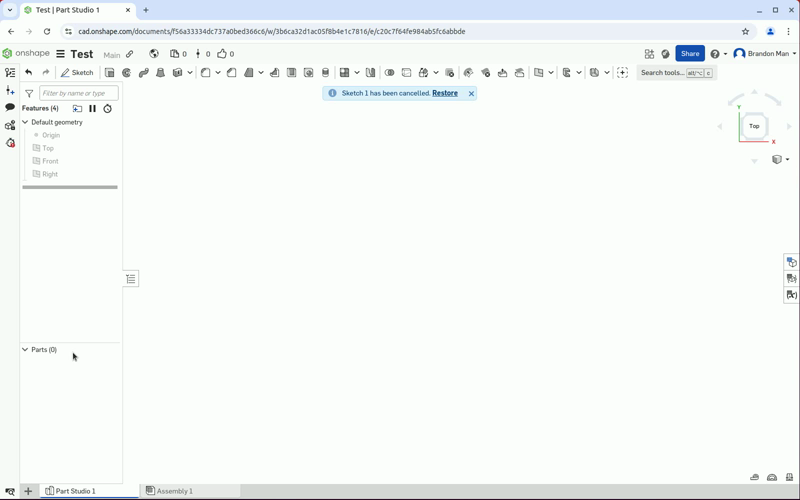
key(y)
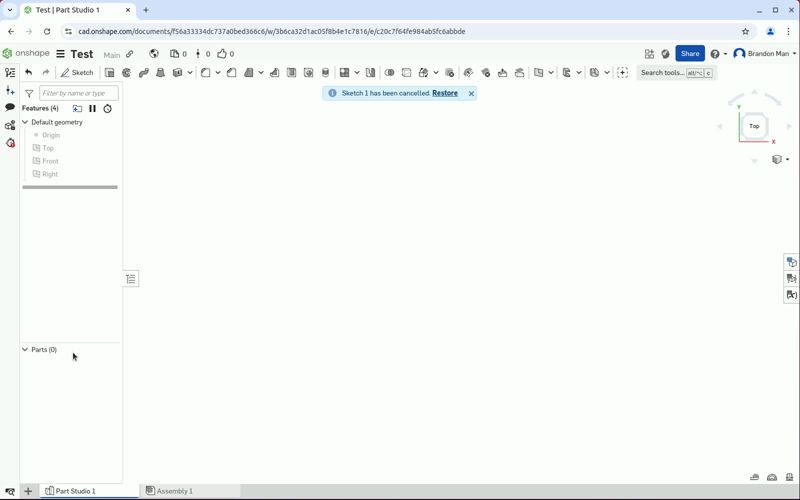
key(shift+p)
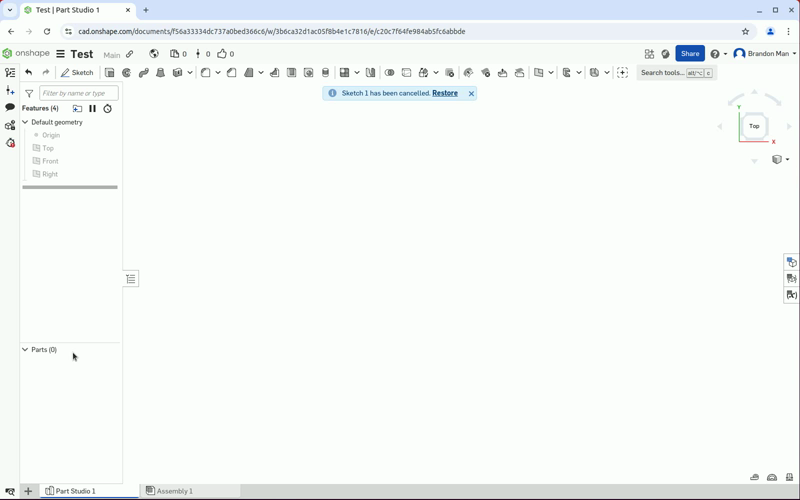
key(space)
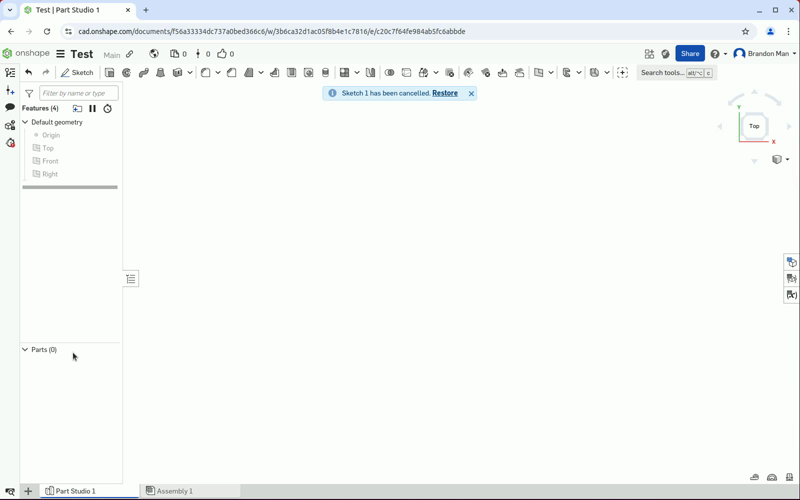
key_down(shift)
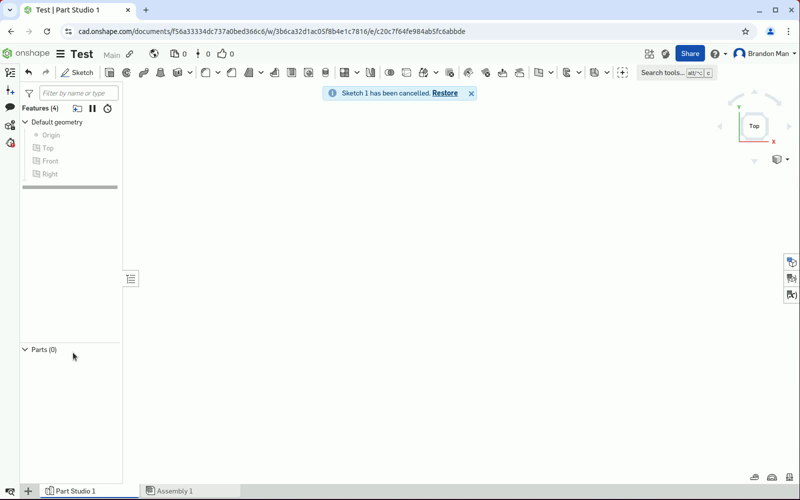
key(up)
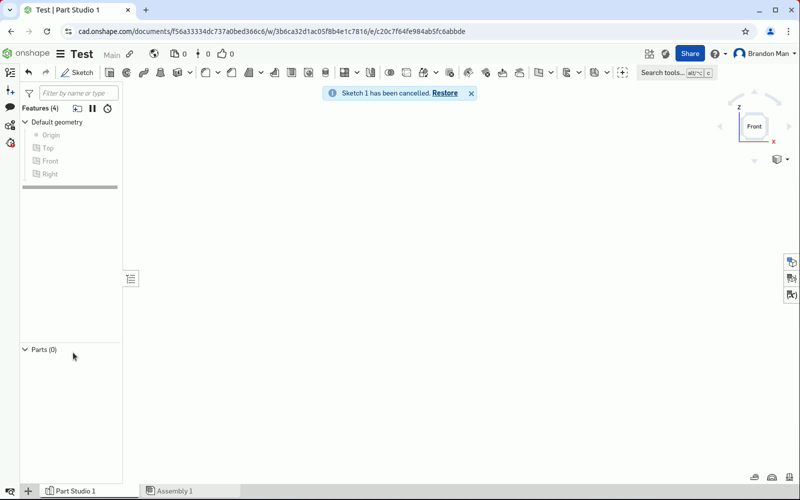
key_up(shift)
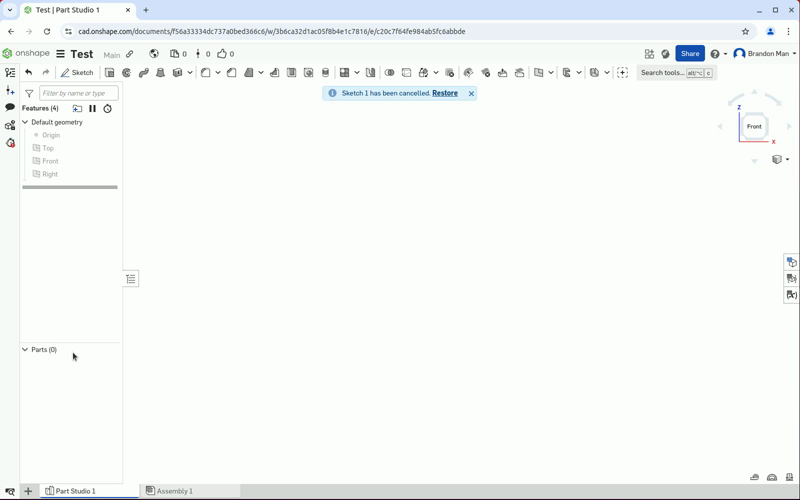
mouse_move(73, 352)
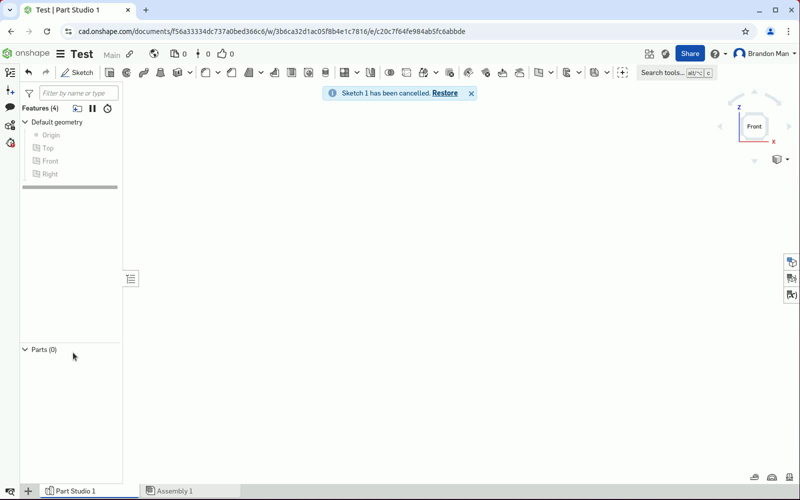
key(shift+y)
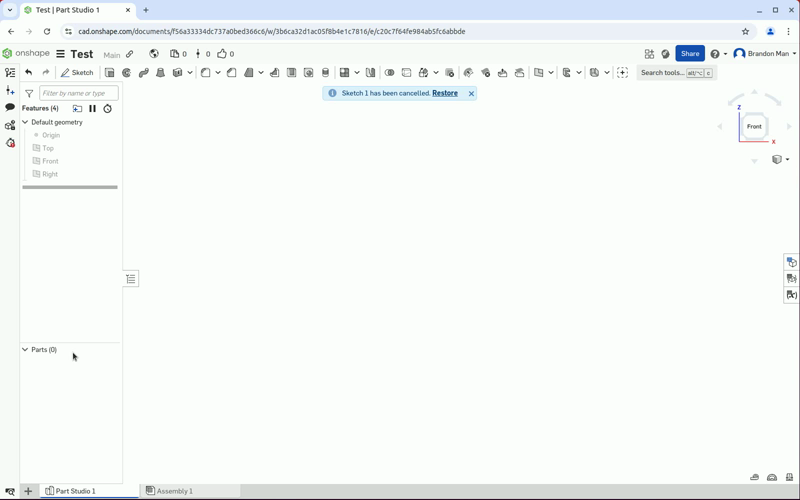
key(shift+s)
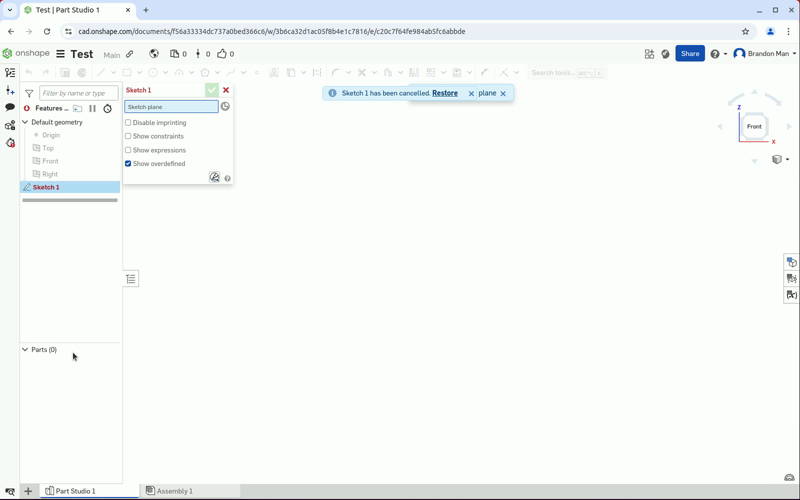
mouse_move(73, 163)
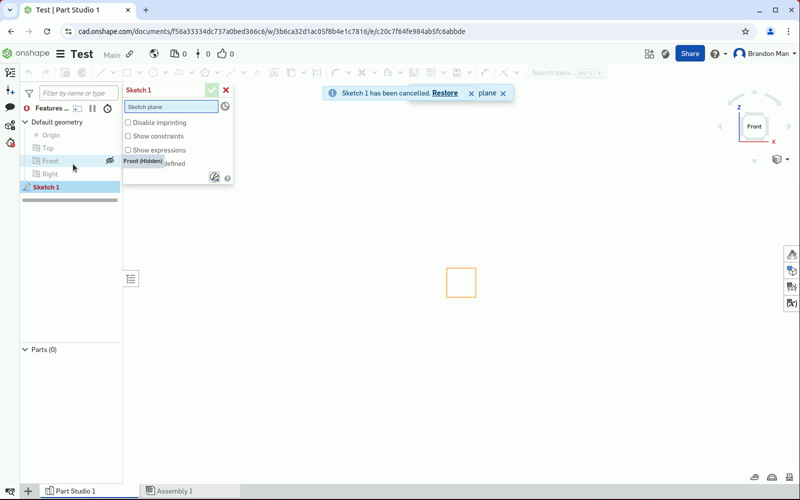
click(73, 163)
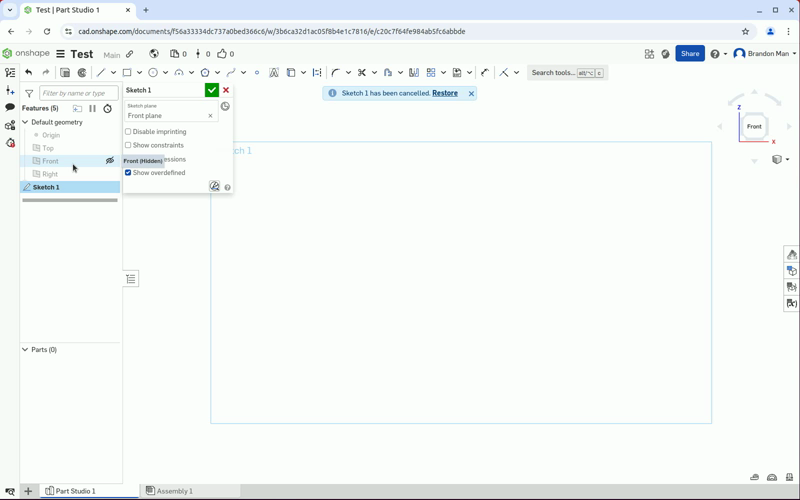
mouse_move(73, 352)
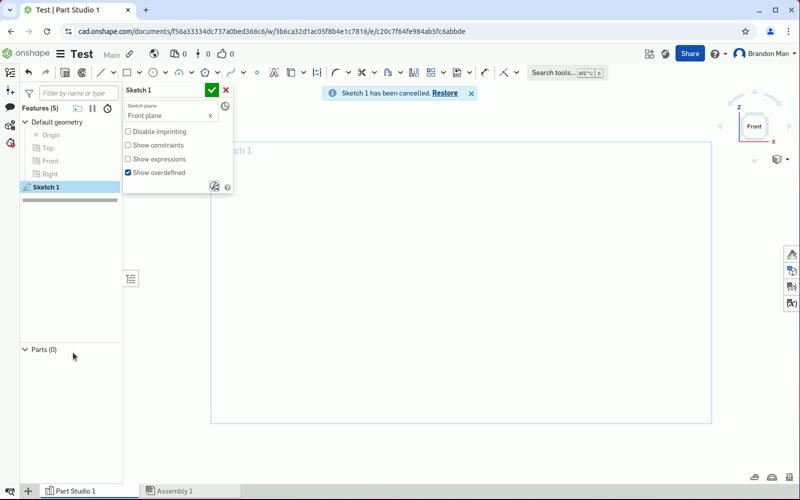
key(y)
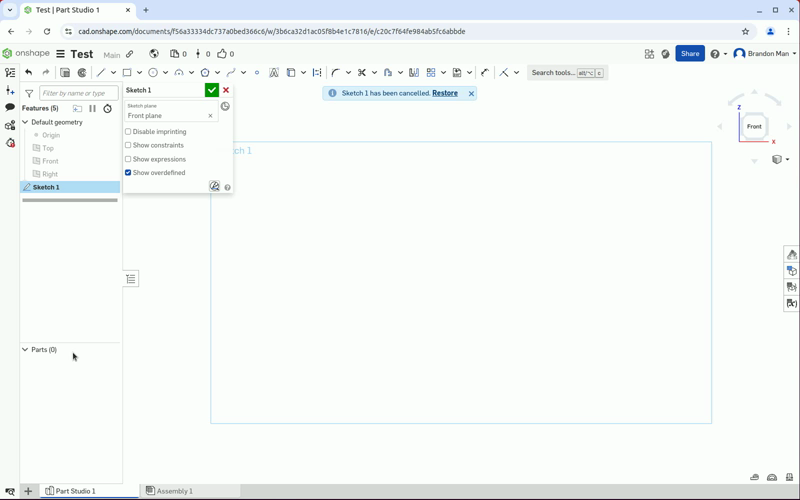
key(l)
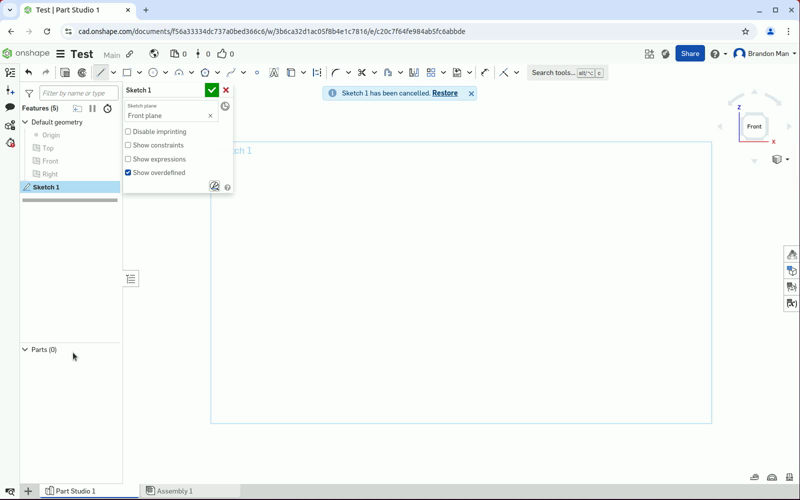
key_down(shift)
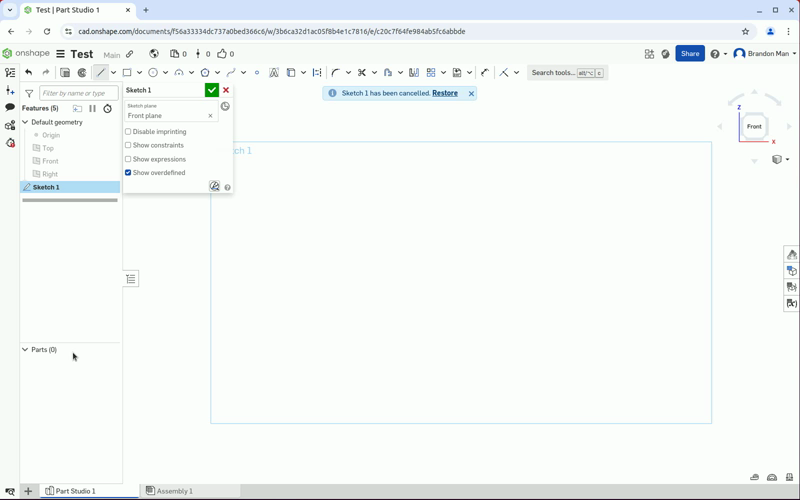
mouse_move(404, 339)
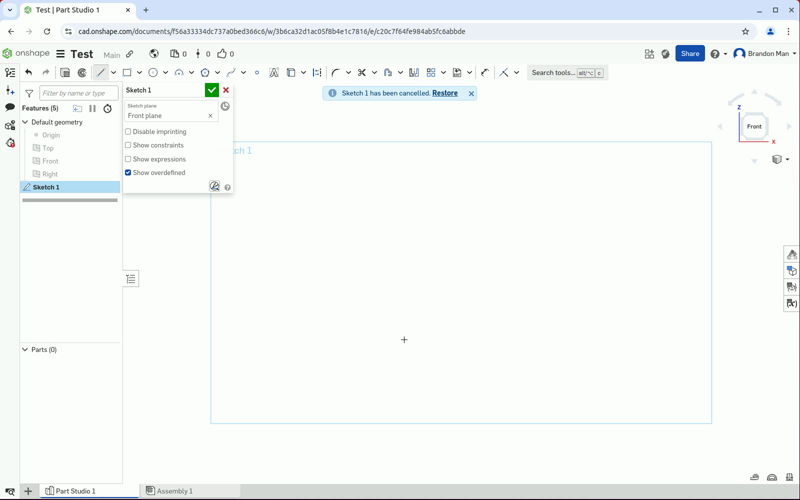
click(404, 339)
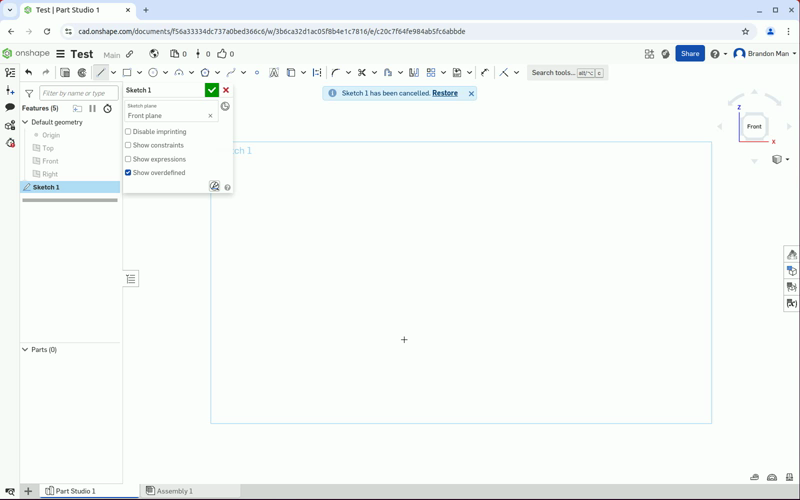
key_up(shift)
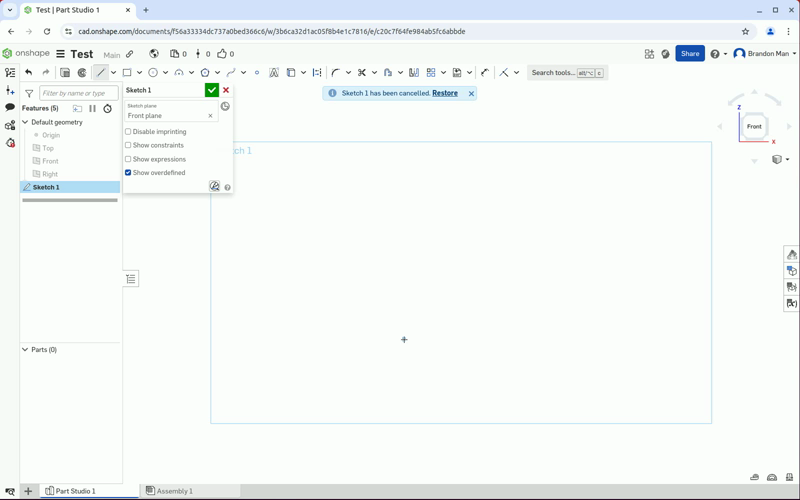
key_down(shift)
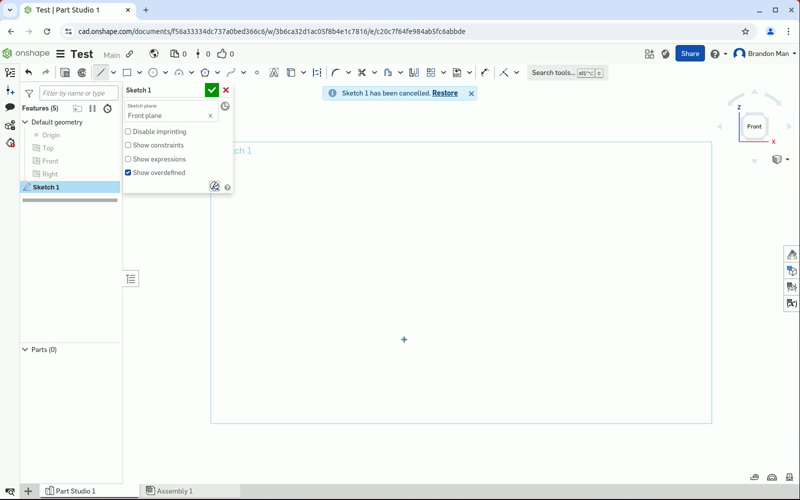
mouse_move(516, 339)
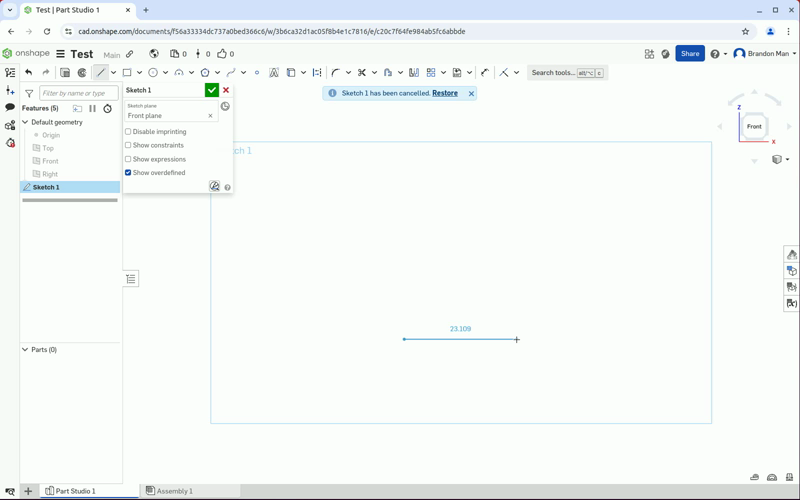
click(516, 339)
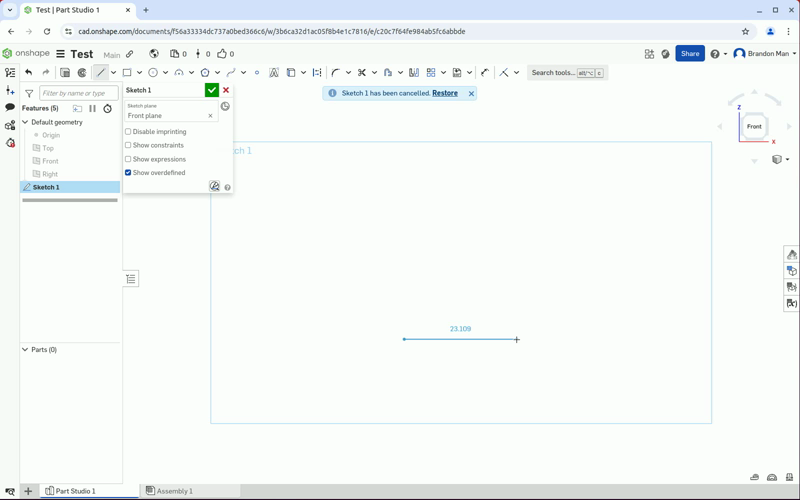
key_up(shift)
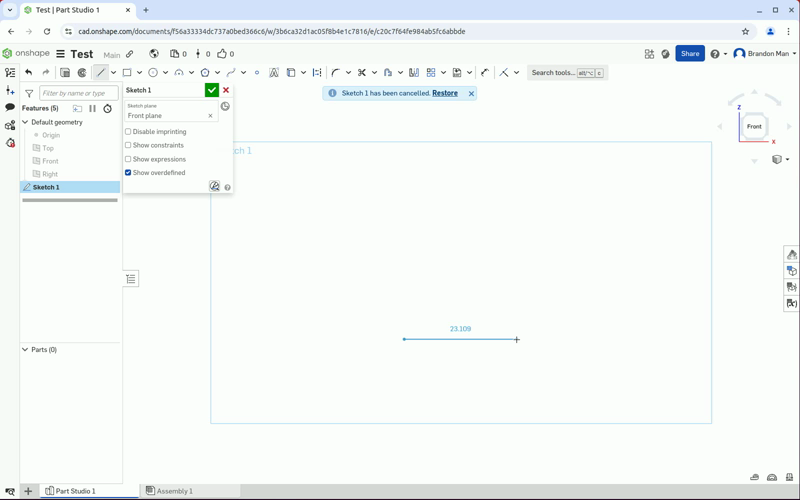
key_down(shift)
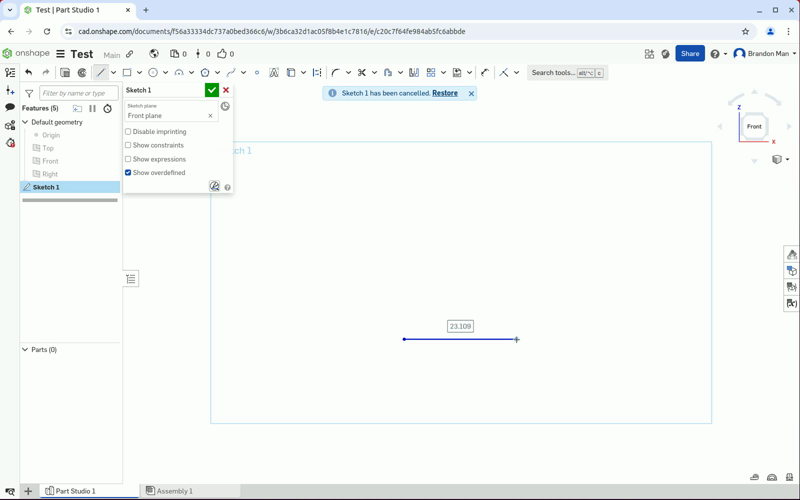
mouse_move(516, 226)
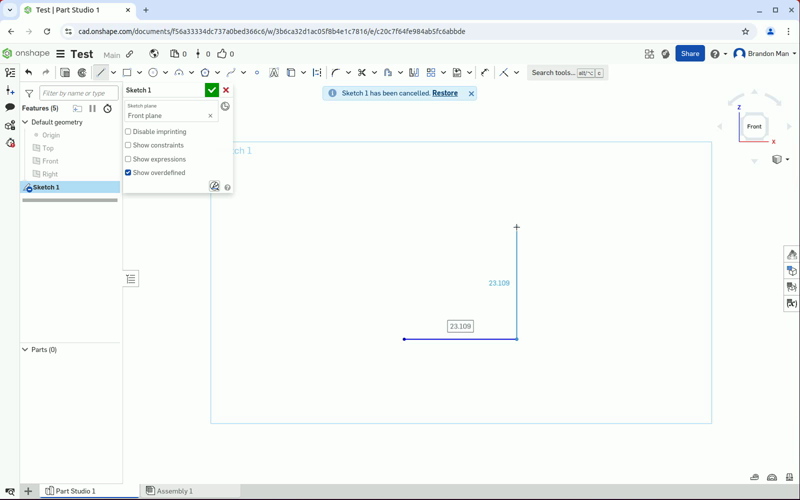
click(516, 226)
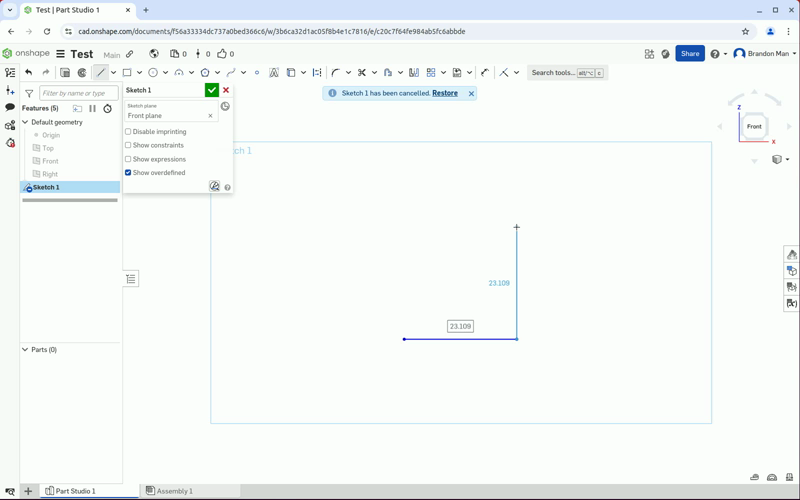
key_up(shift)
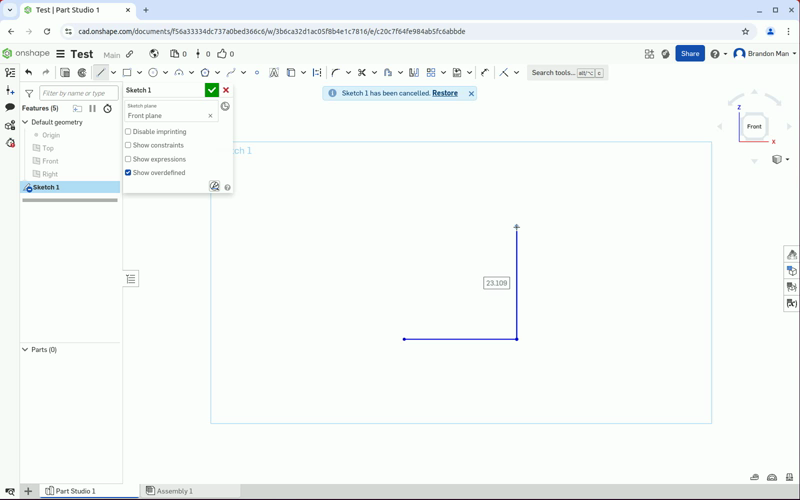
key_down(shift)
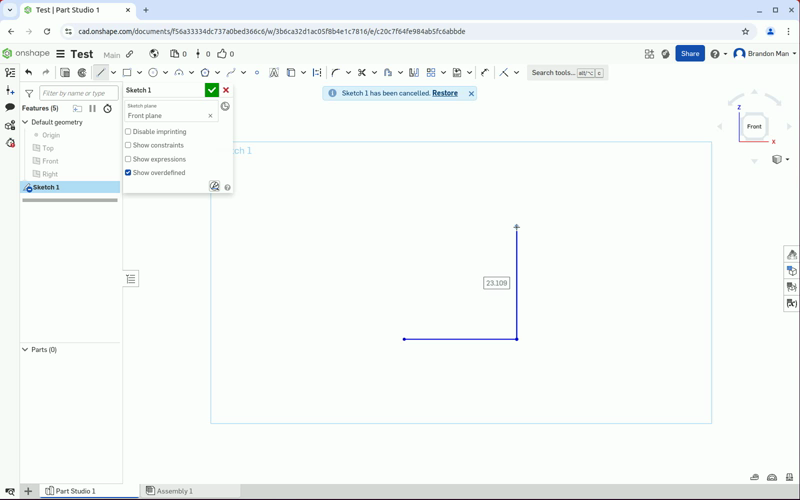
mouse_move(404, 226)
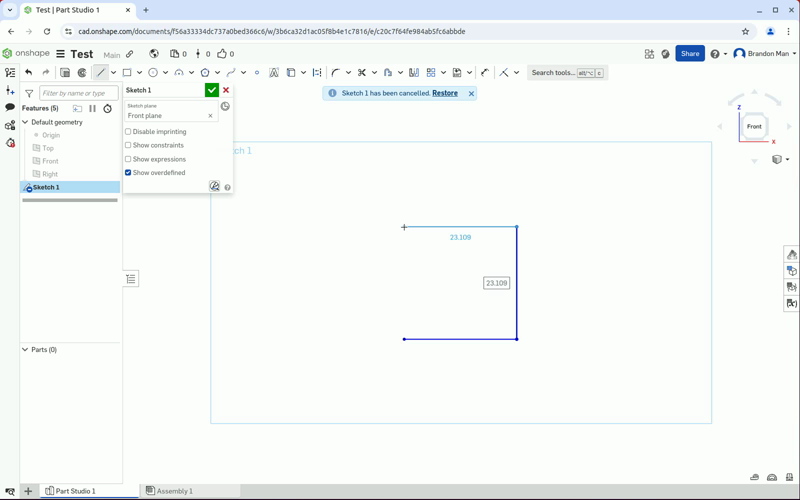
click(404, 226)
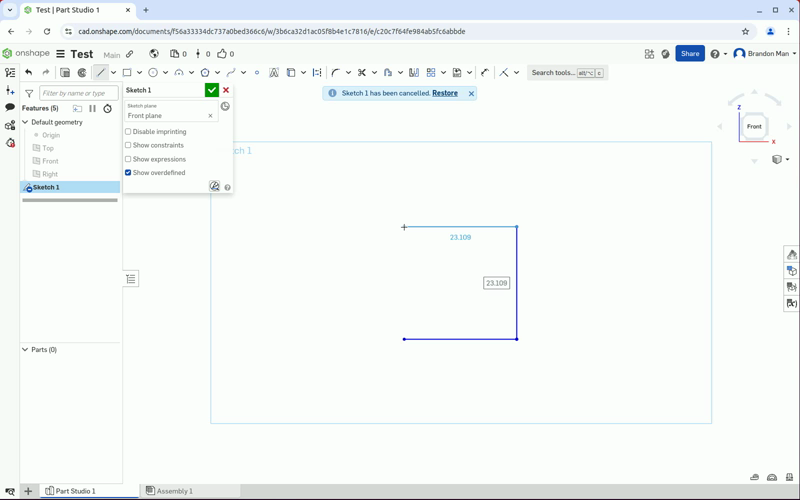
key_up(shift)
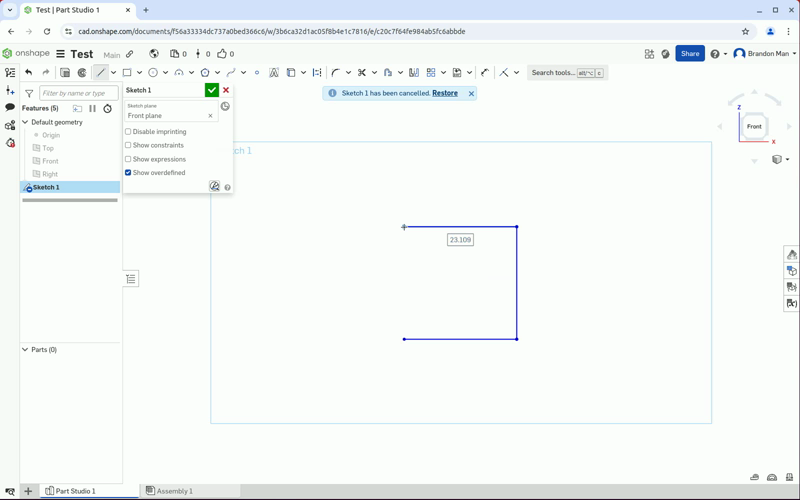
key_down(shift)
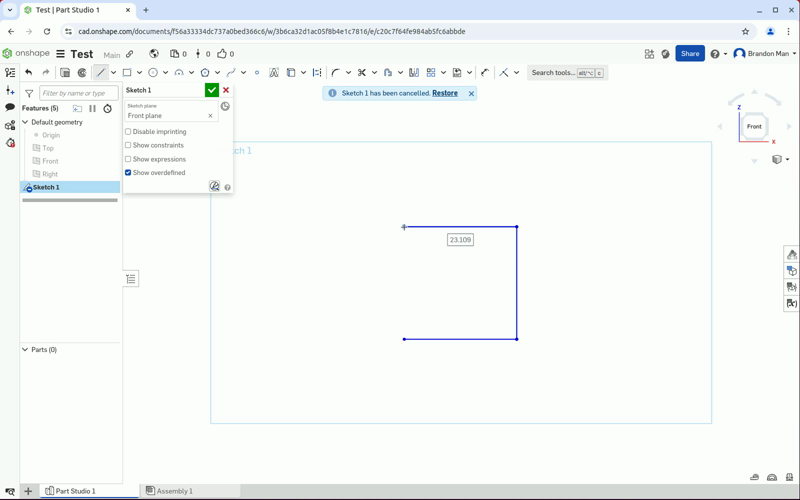
mouse_move(404, 339)
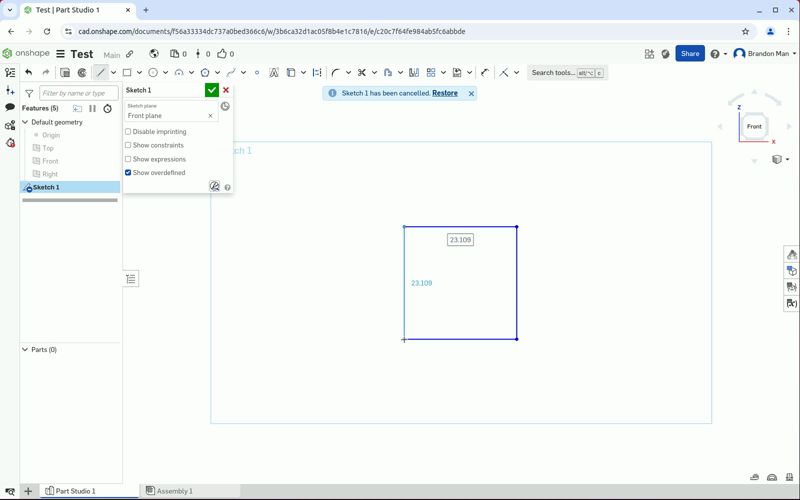
key_up(shift)
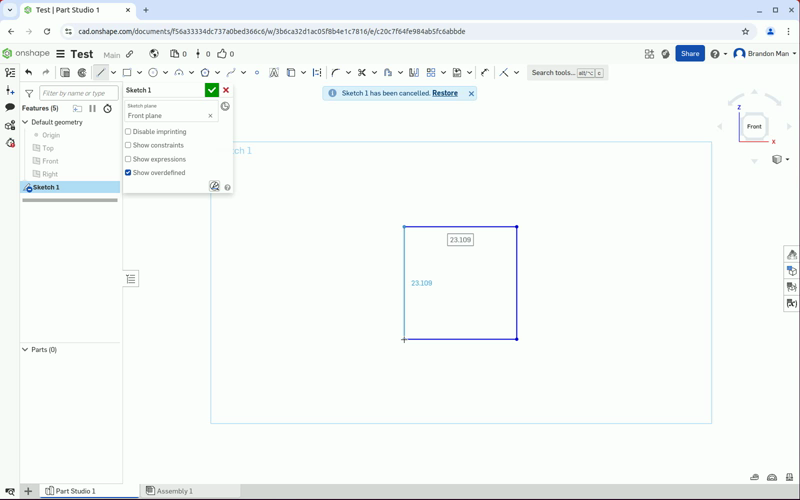
click(404, 339)
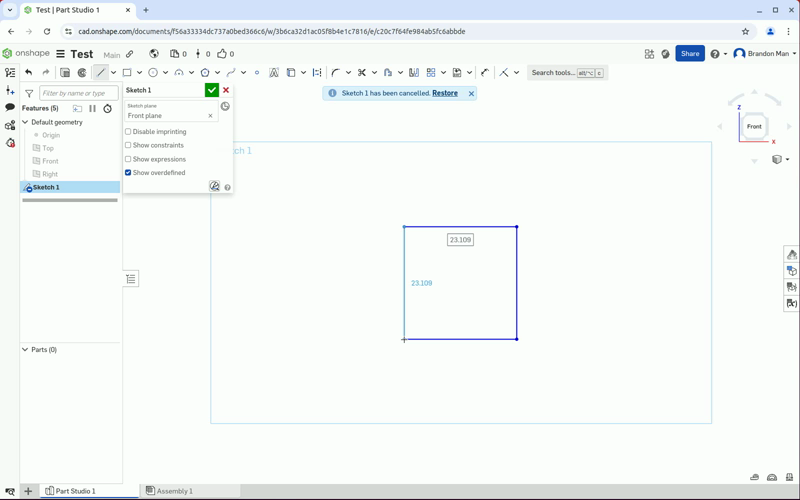
key(esc)
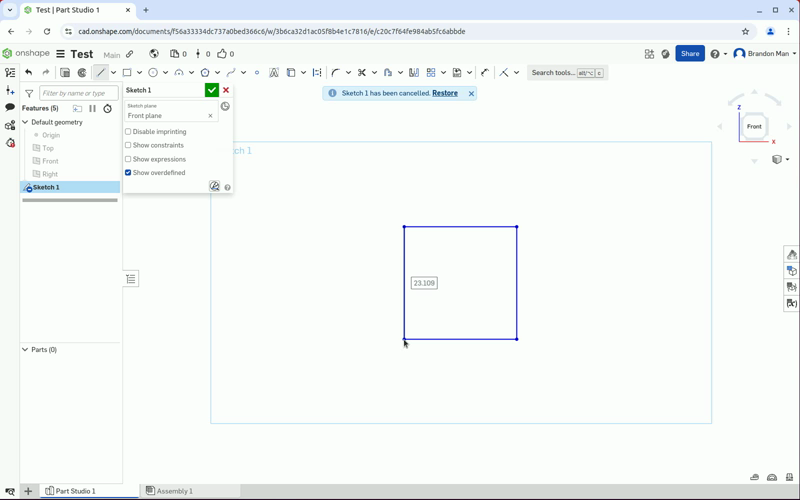
mouse_move(423, 265)
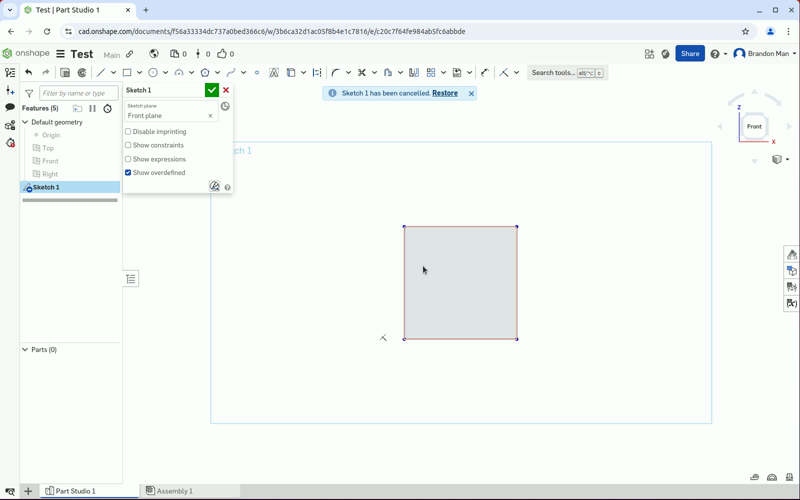
click(423, 265)
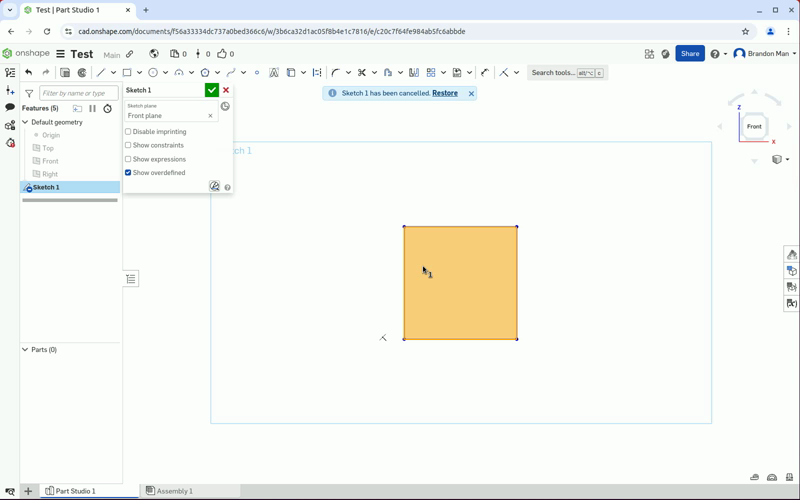
mouse_move(73, 352)
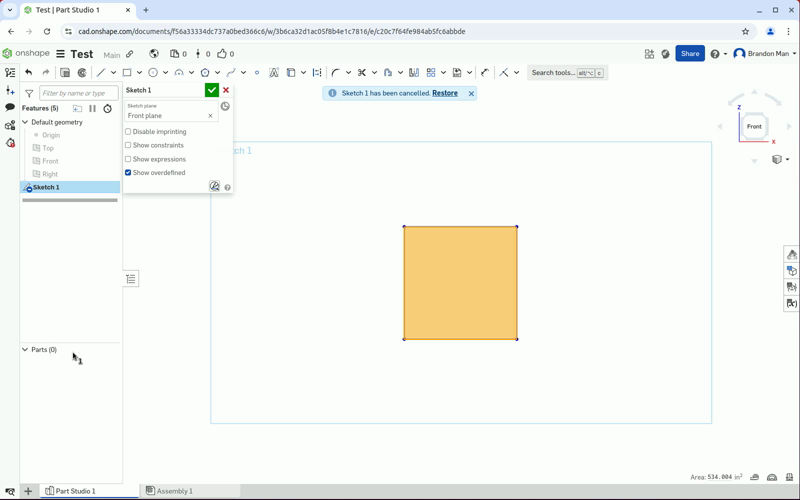
key(shift+y)
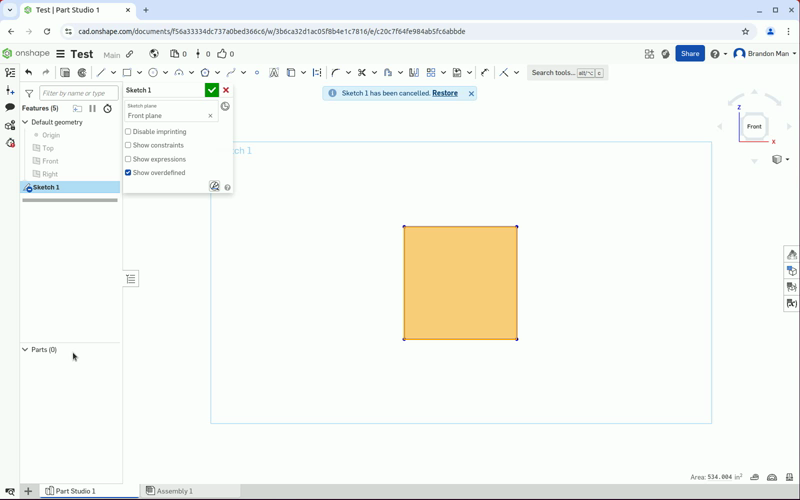
key(shift+e)
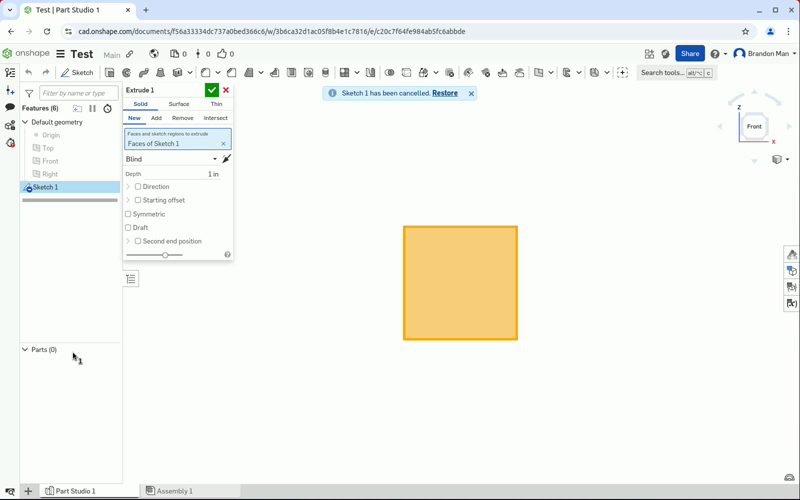
mouse_move(143, 106)
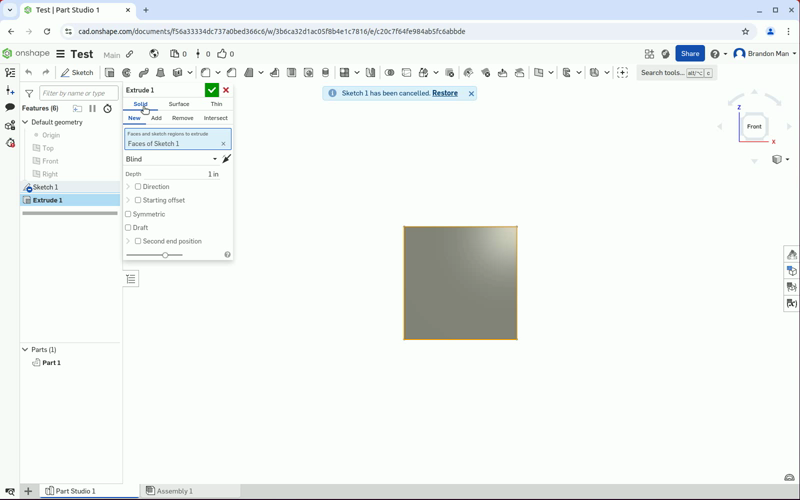
click(143, 106)
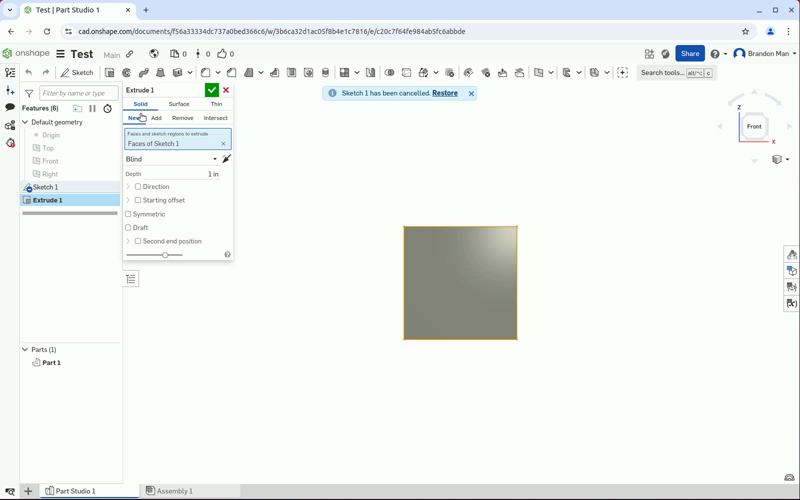
mouse_move(137, 120)
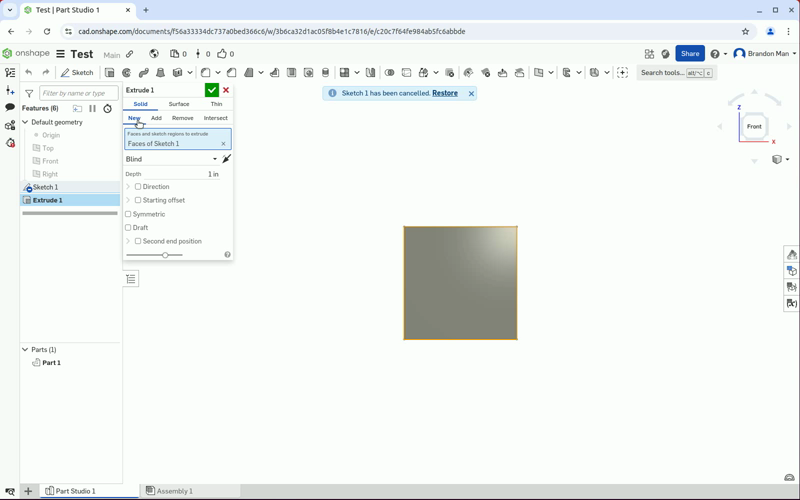
click(137, 120)
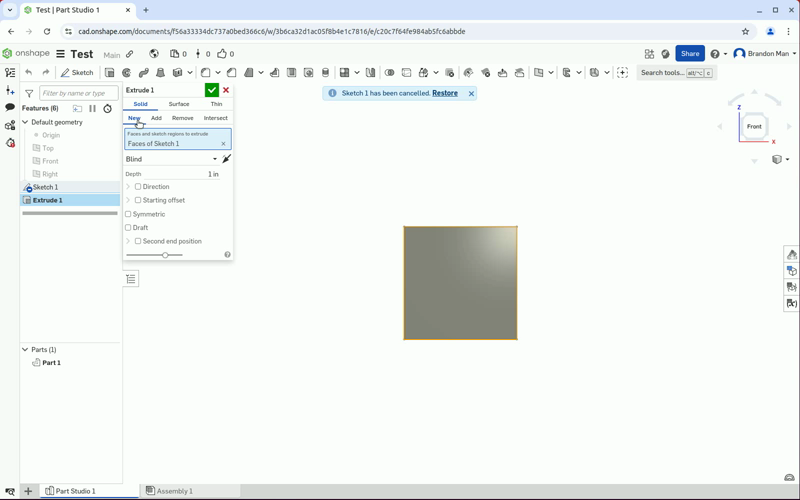
key(tab, 4)
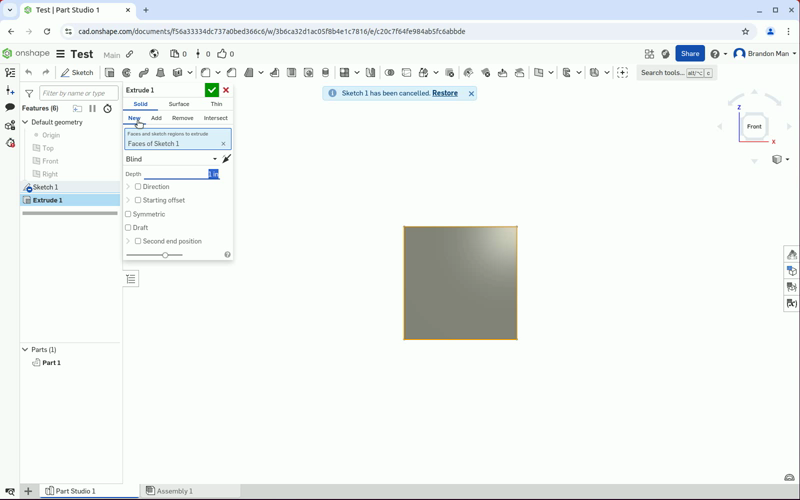
text(23.108)
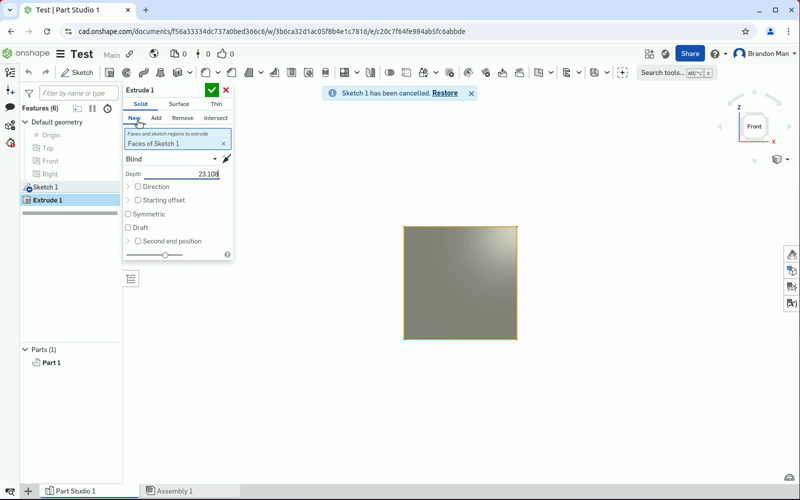
key(enter)
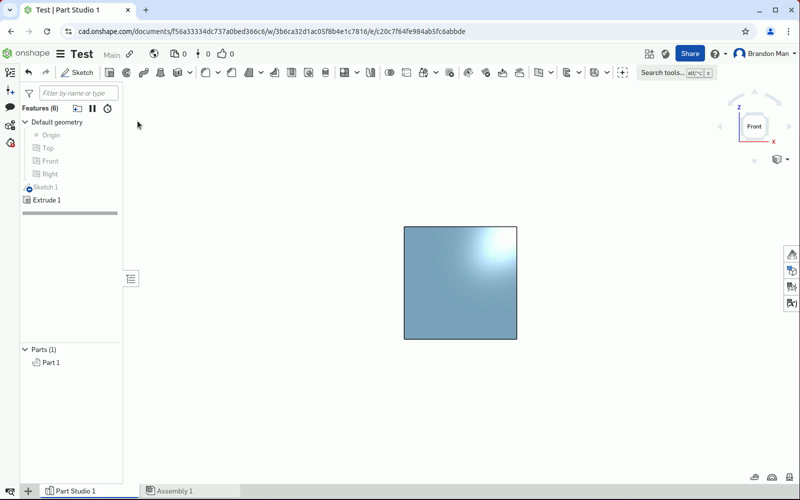
key(shift+h)
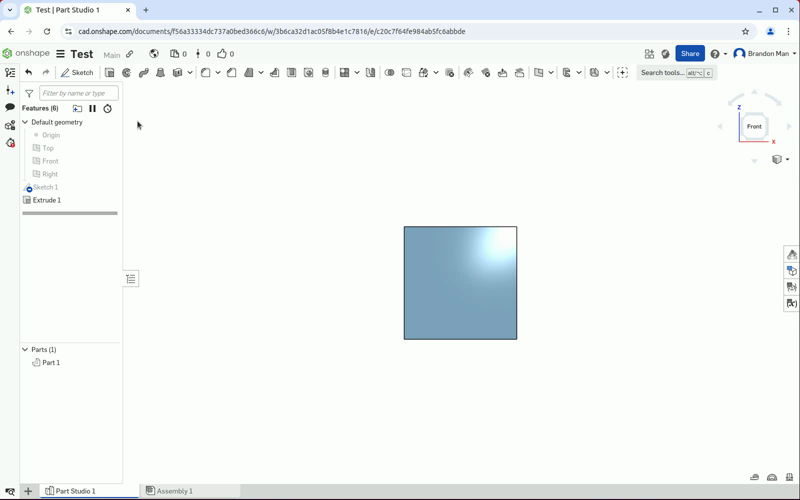
key(shift+h)
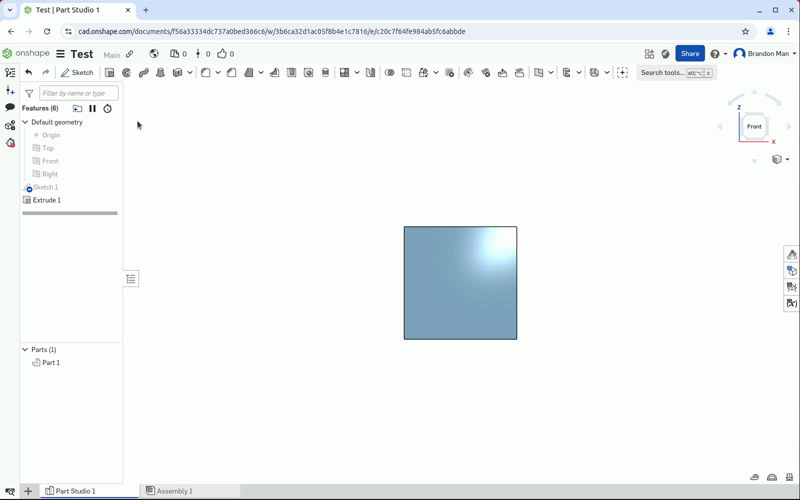
mouse_move(73, 189)
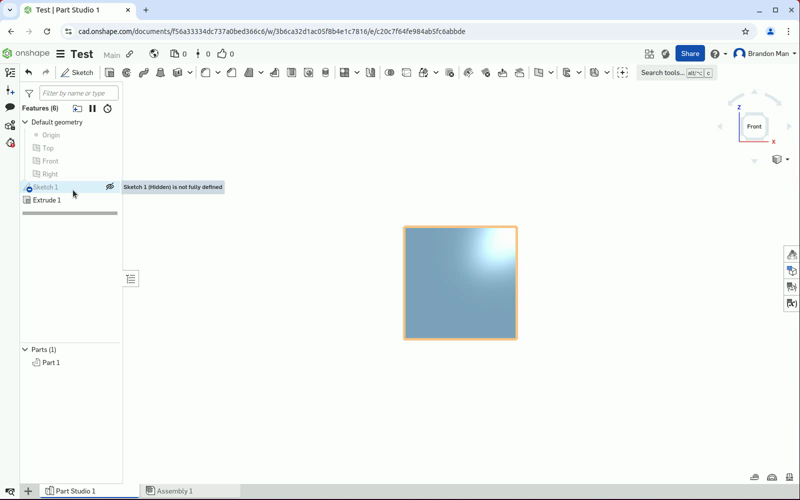
click(73, 189)
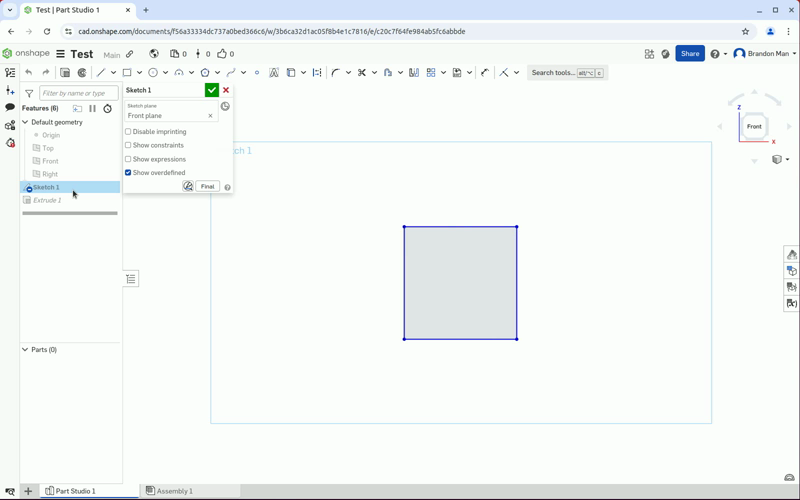
mouse_move(229, 92)
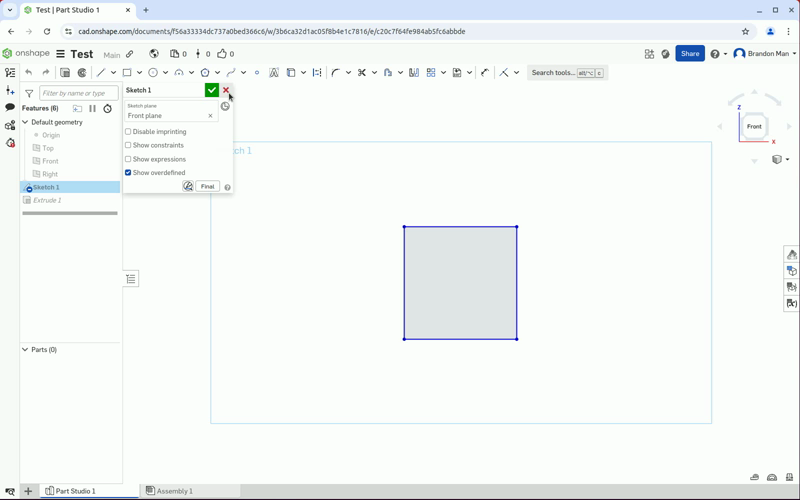
click(229, 92)
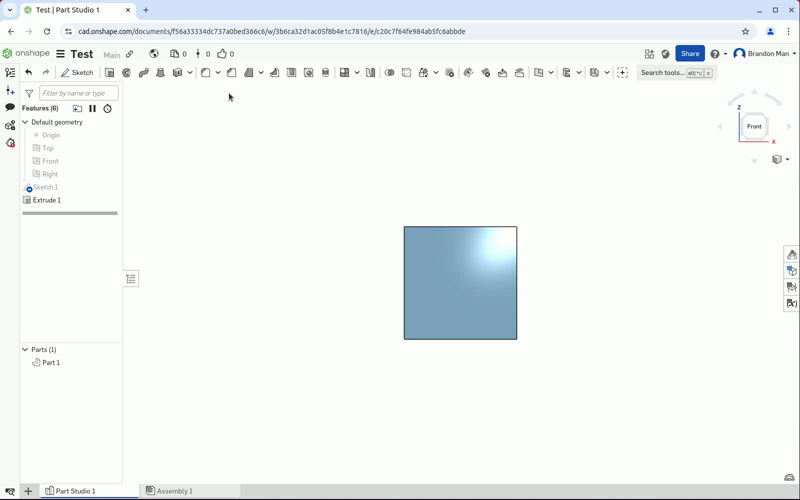
mouse_move(541, 75)
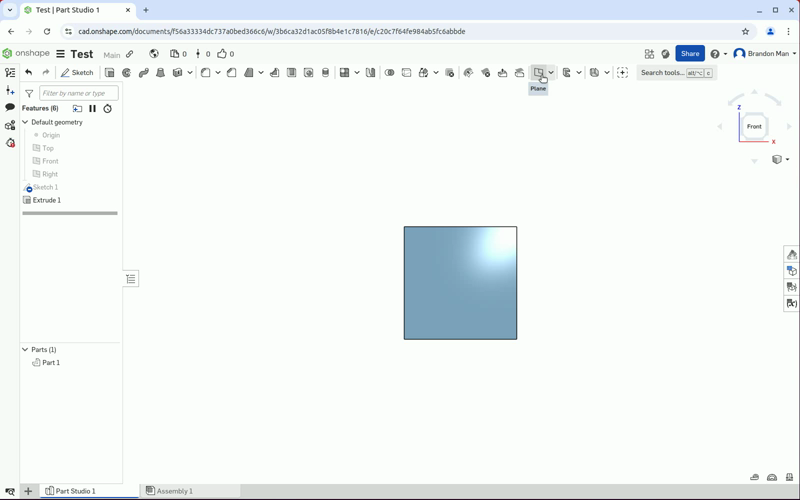
click(541, 75)
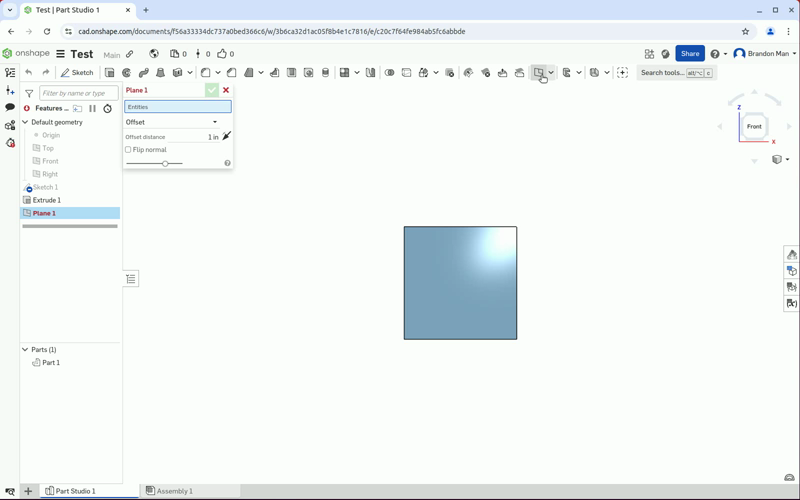
mouse_move(73, 163)
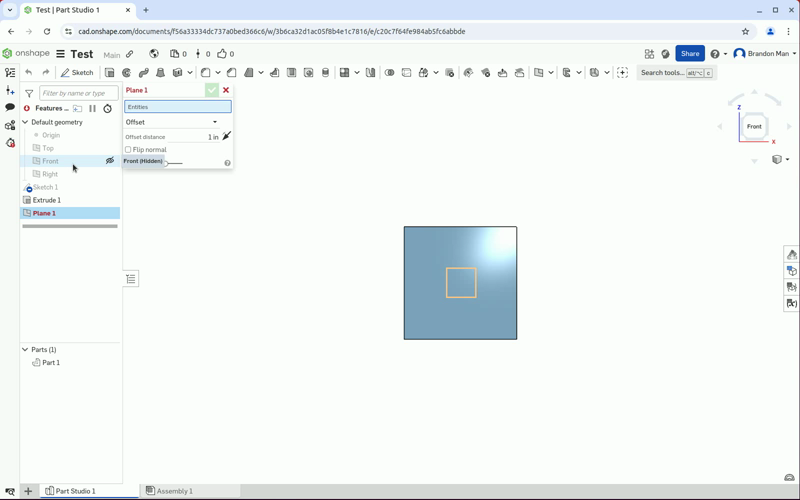
click(73, 163)
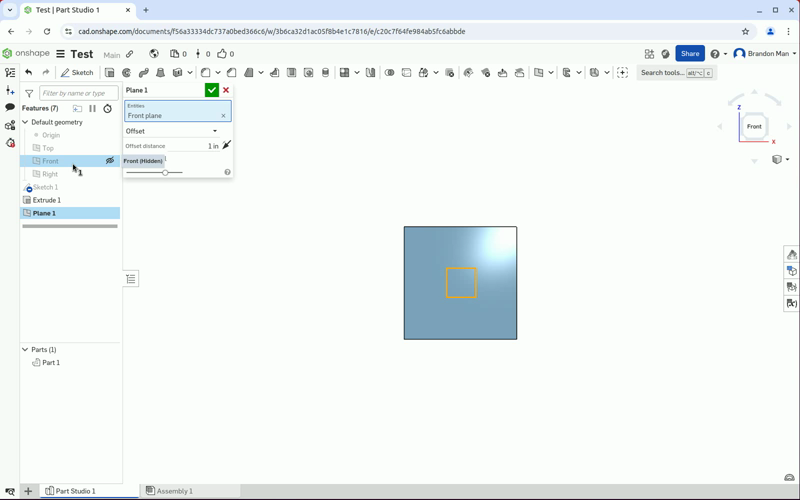
key(tab, 2)
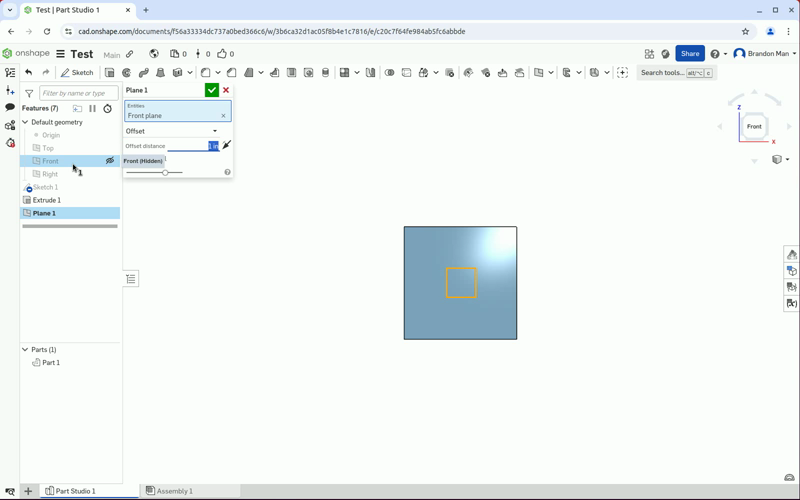
text(23.108)
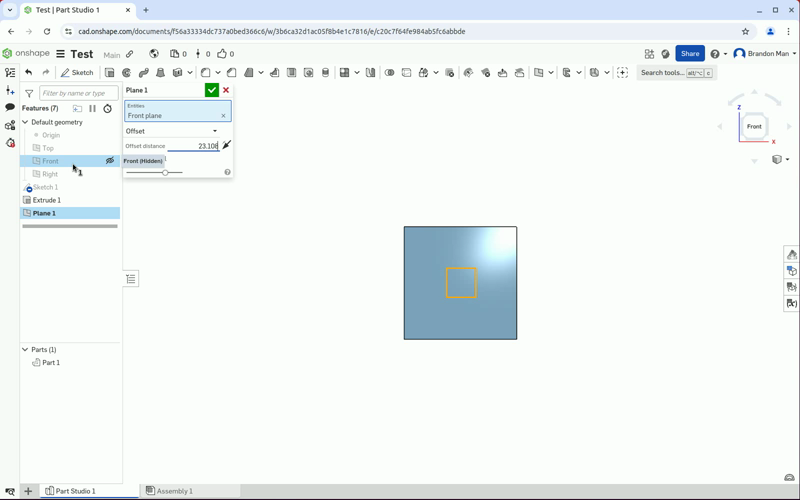
key(enter, 2)
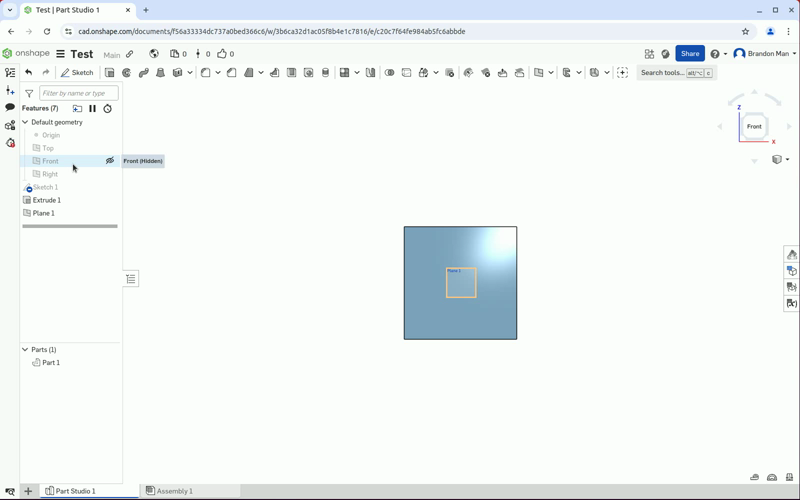
key(shift+s)
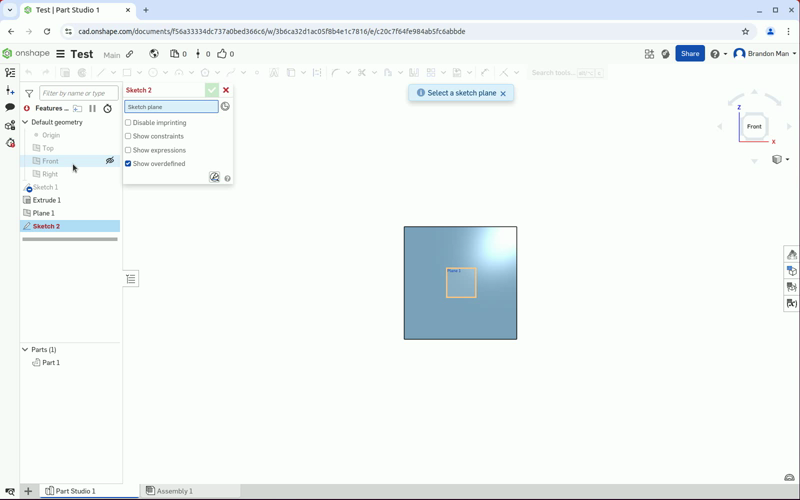
mouse_move(73, 215)
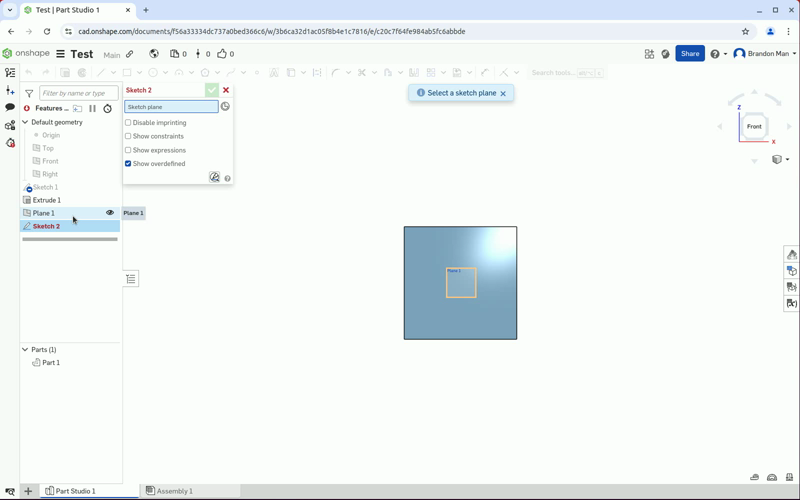
click(73, 215)
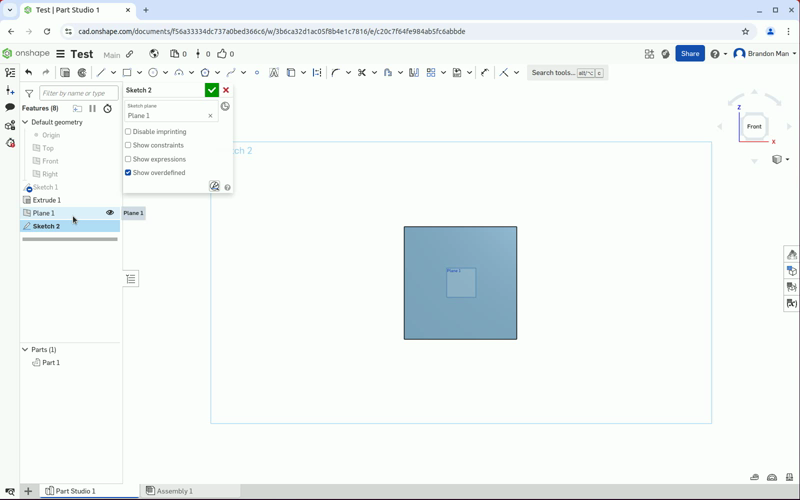
mouse_move(73, 352)
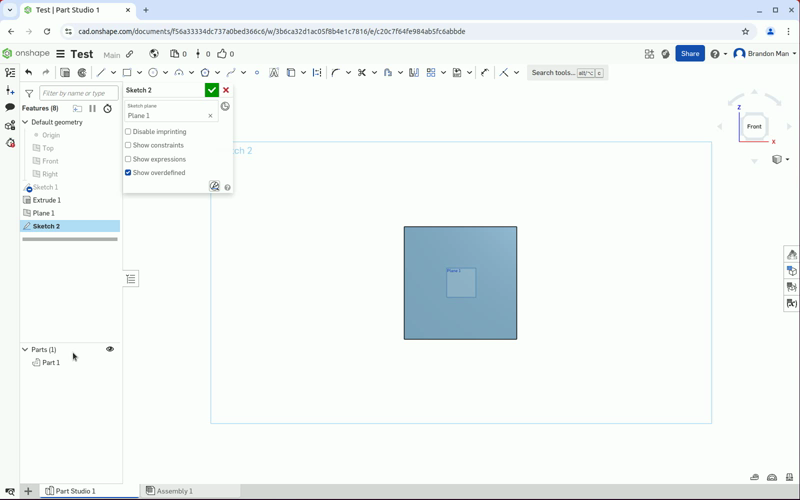
key(y)
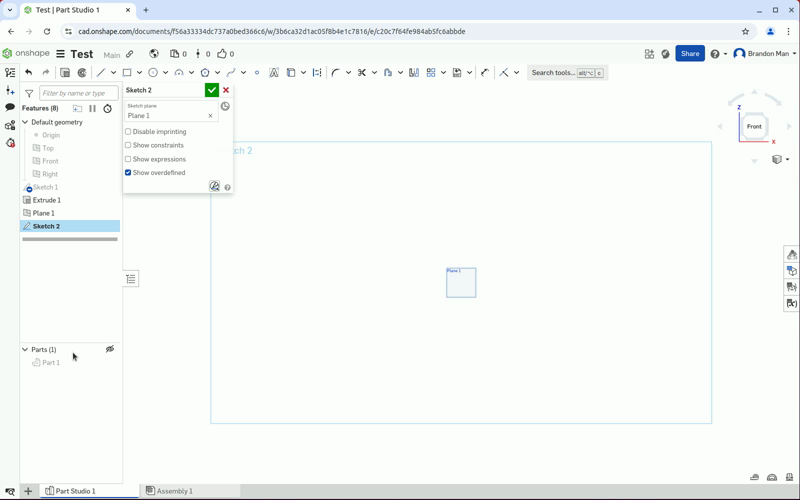
key(l)
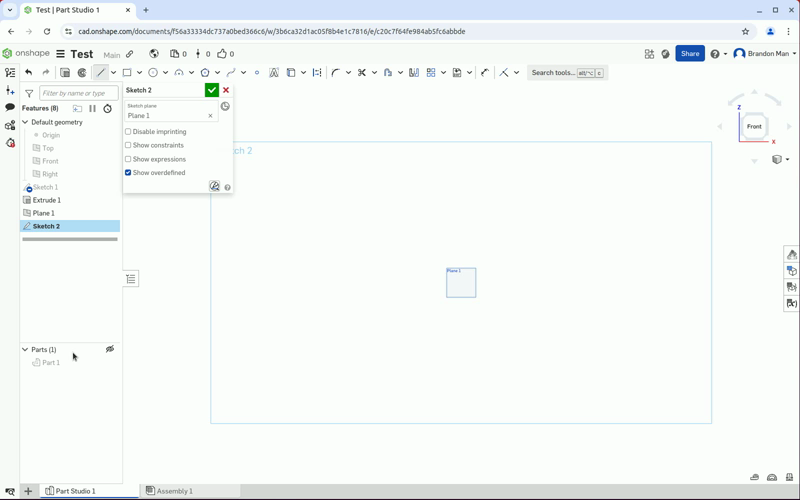
key_down(shift)
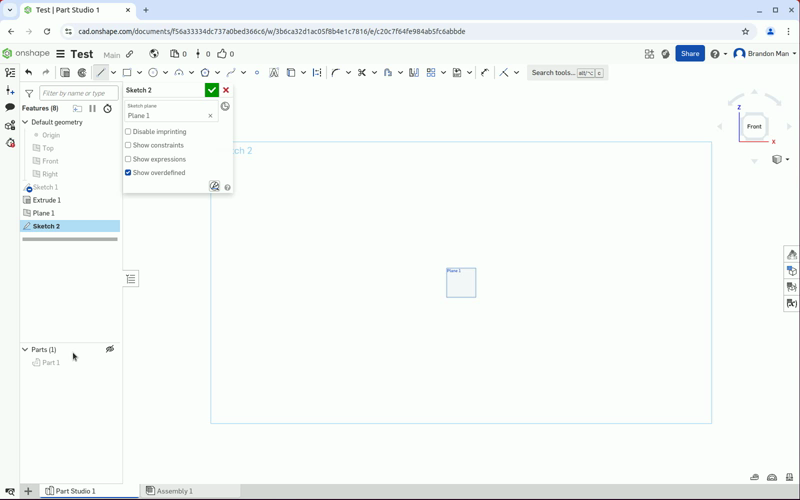
mouse_move(441, 301)
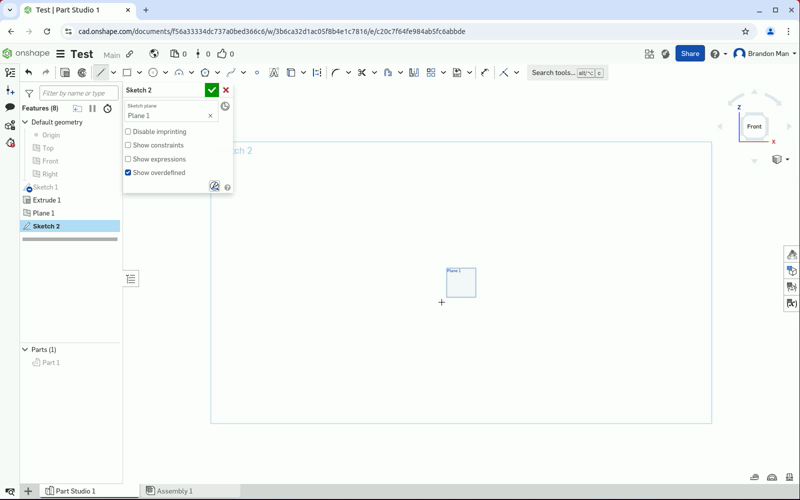
click(441, 301)
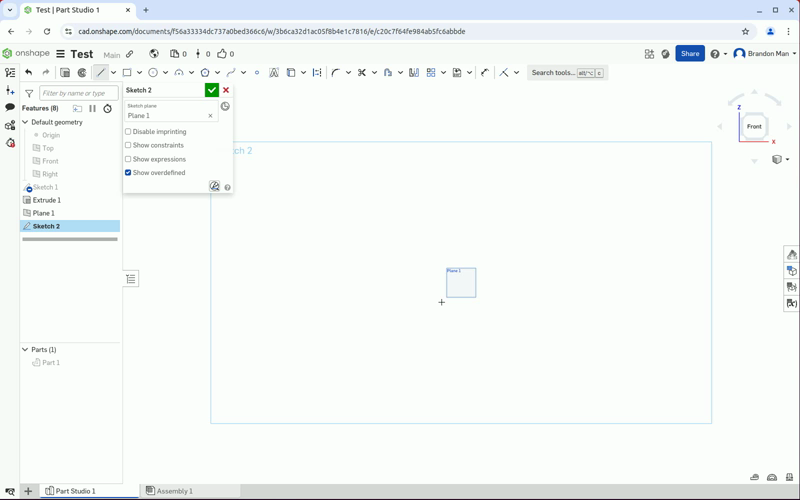
key_up(shift)
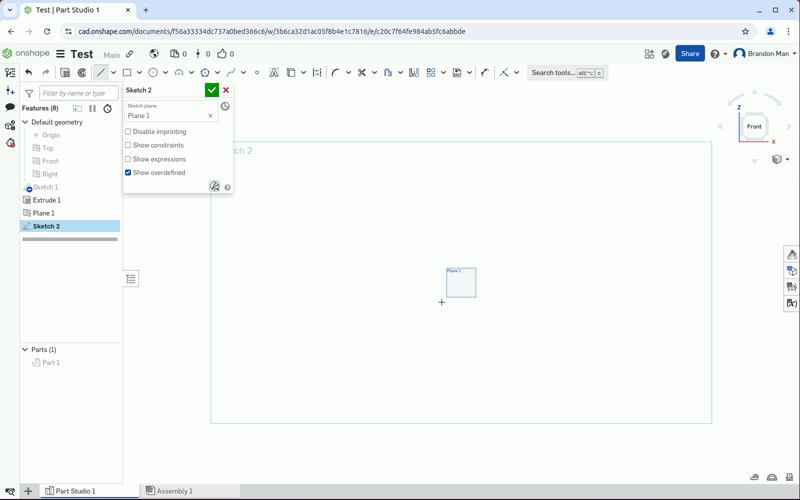
key_down(shift)
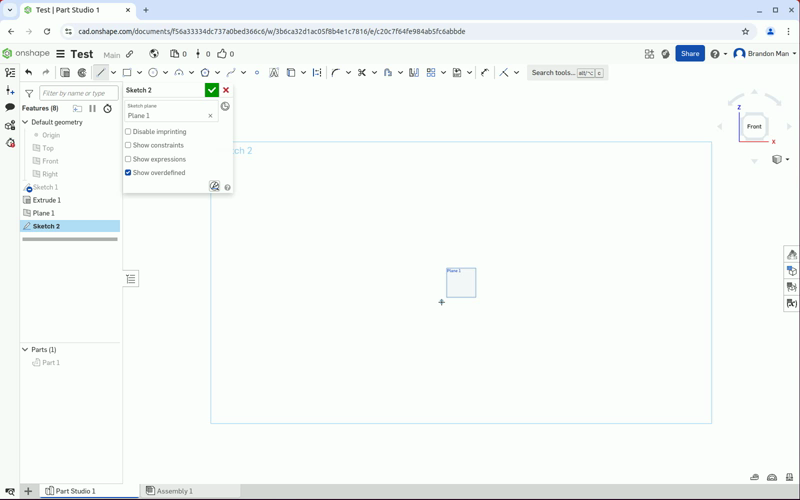
mouse_move(471, 301)
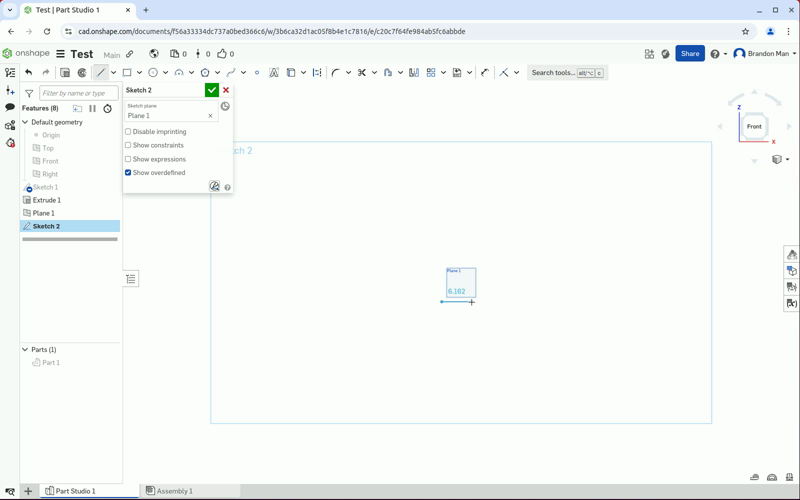
mouse_move(480, 301)
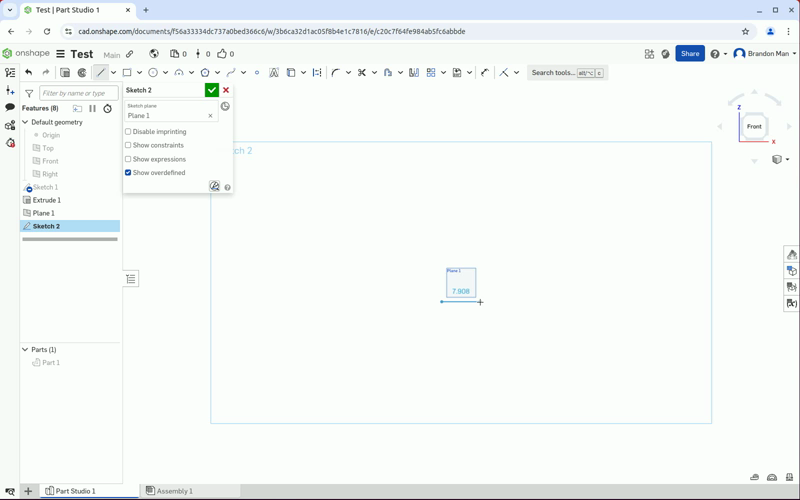
click(480, 301)
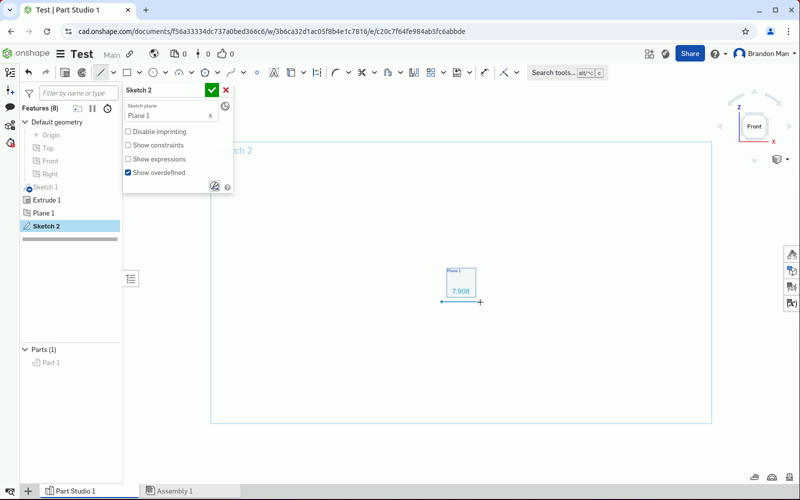
key_up(shift)
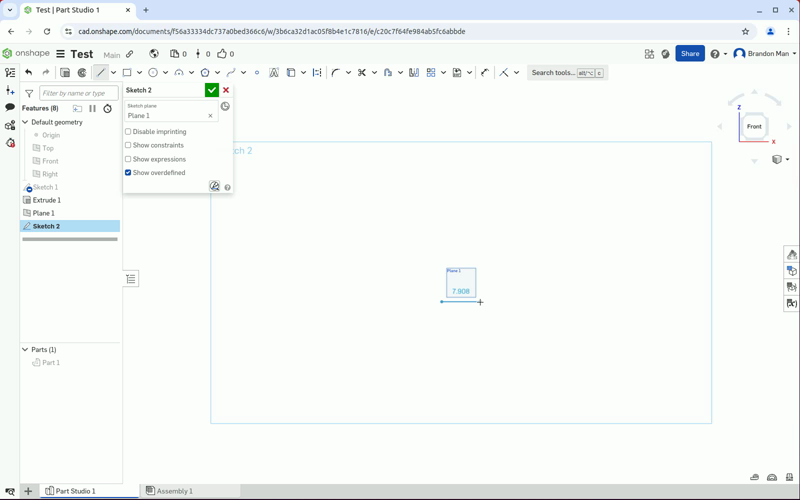
key_down(shift)
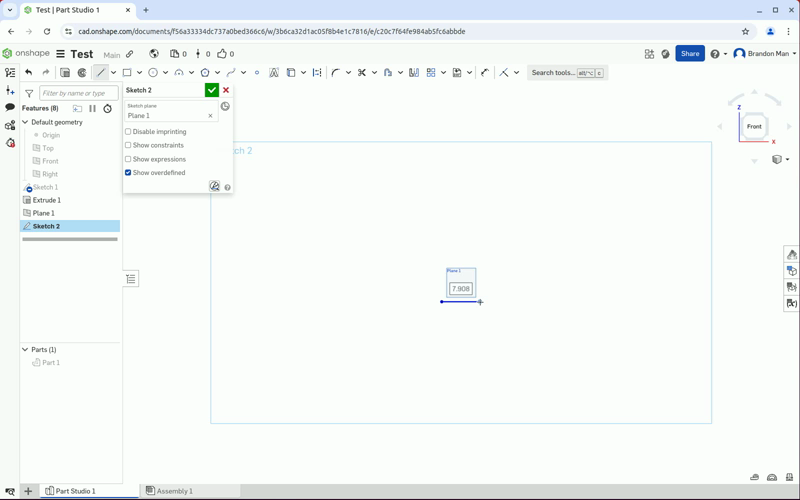
mouse_move(510, 301)
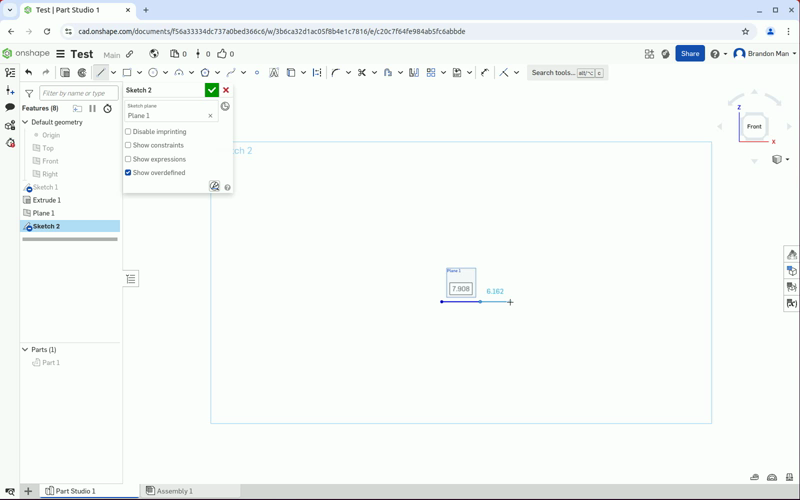
mouse_move(480, 263)
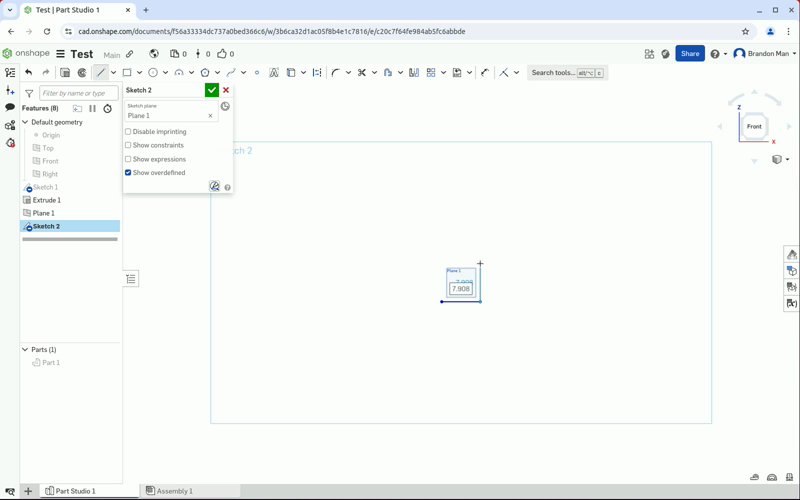
click(480, 263)
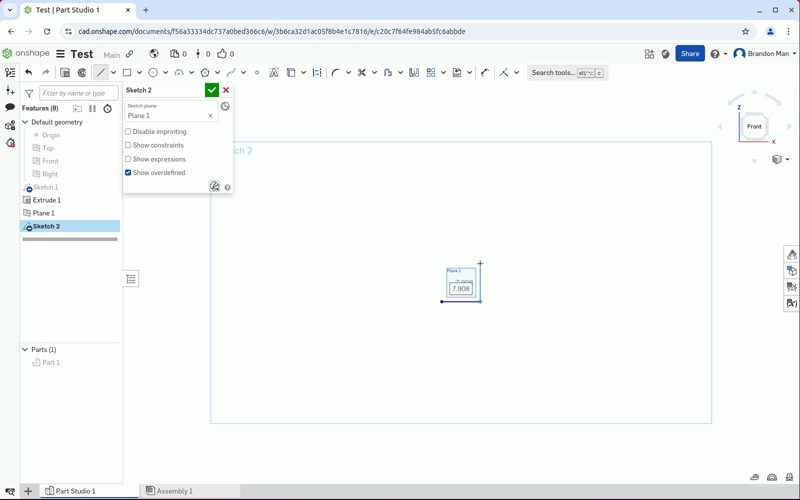
key_up(shift)
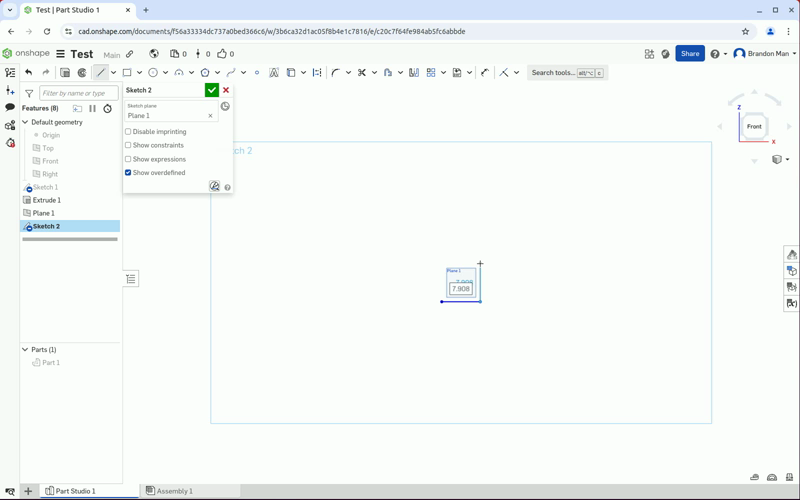
key_down(shift)
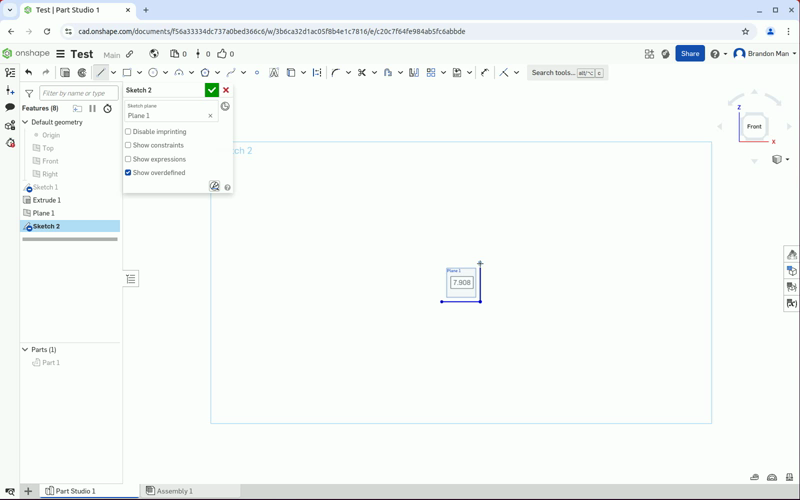
mouse_move(510, 263)
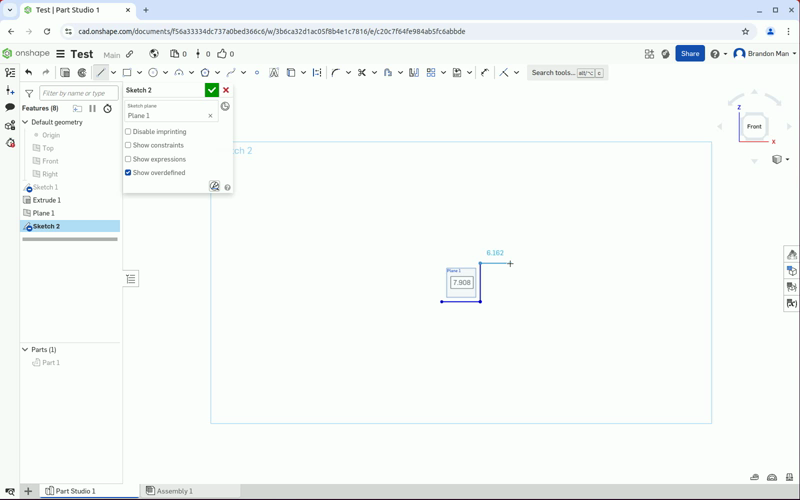
mouse_move(441, 263)
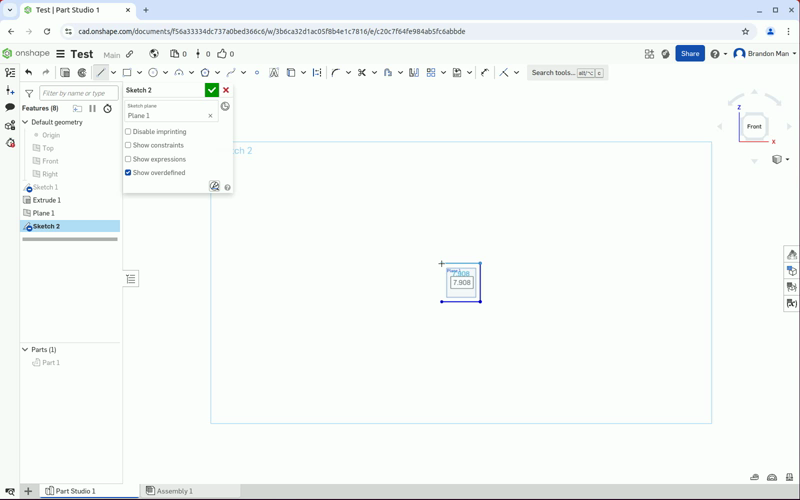
click(441, 263)
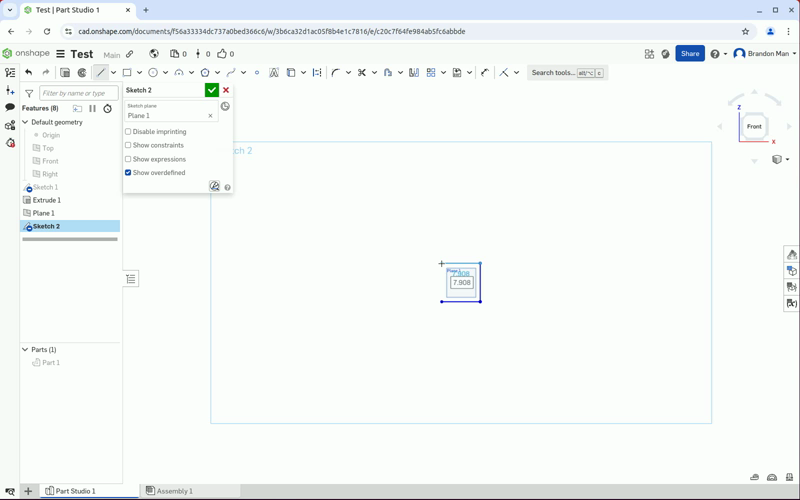
key_up(shift)
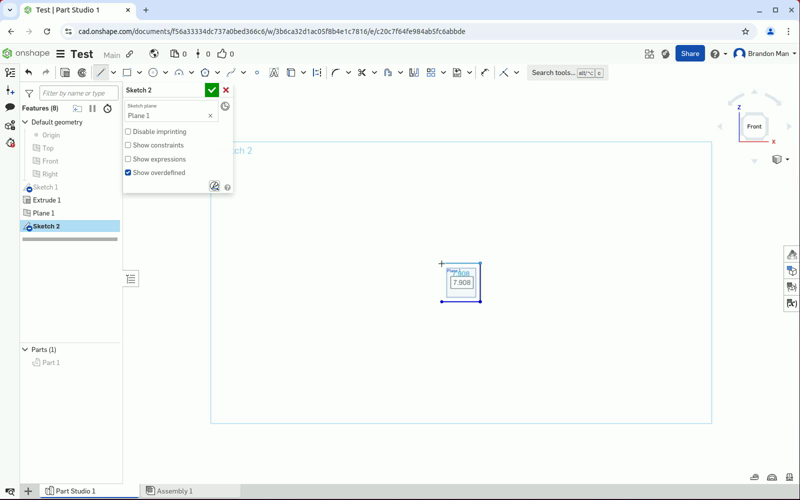
mouse_move(471, 263)
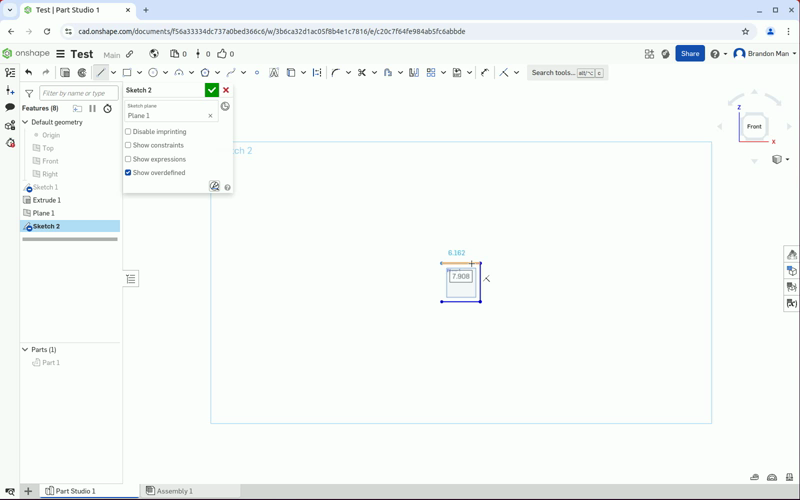
key_down(shift)
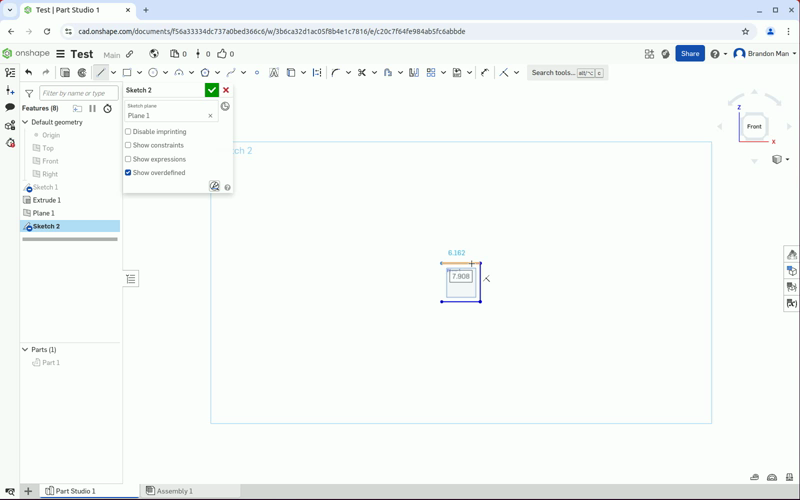
mouse_move(441, 301)
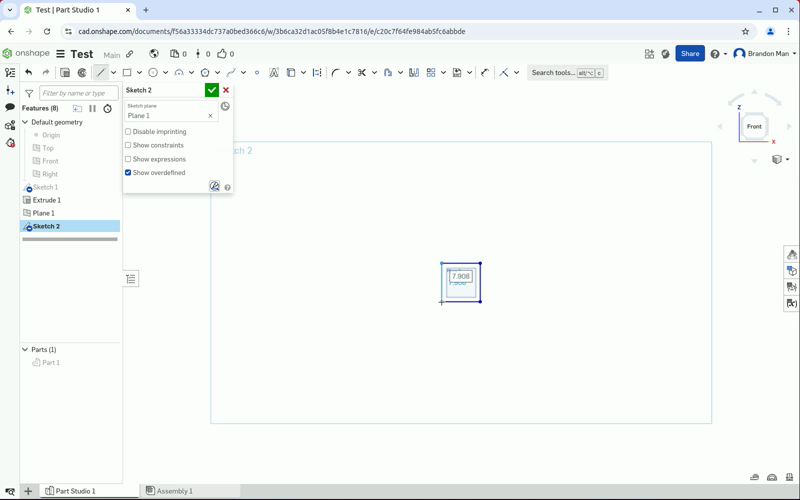
key_up(shift)
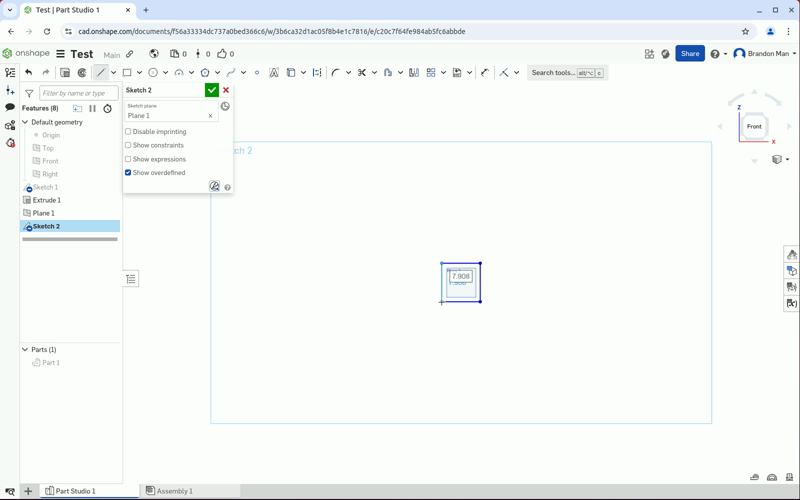
click(441, 301)
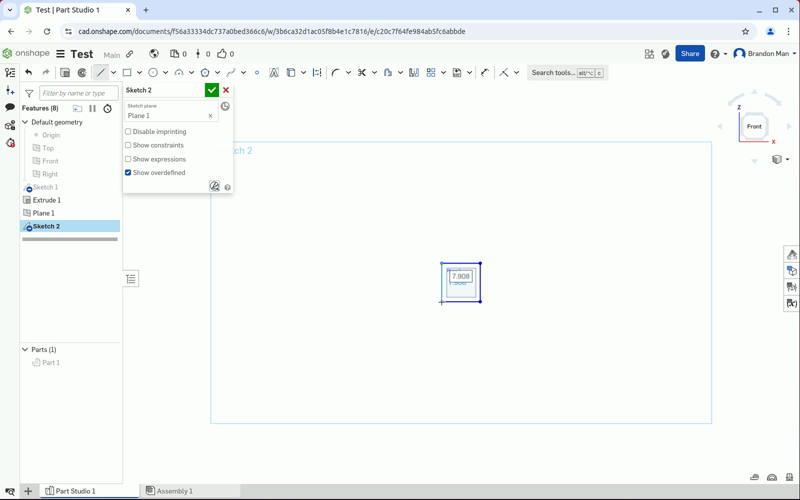
key(esc)
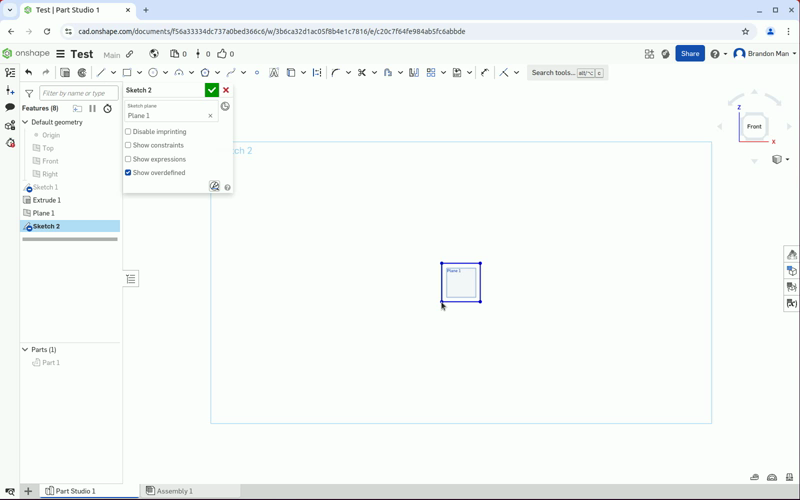
mouse_move(446, 295)
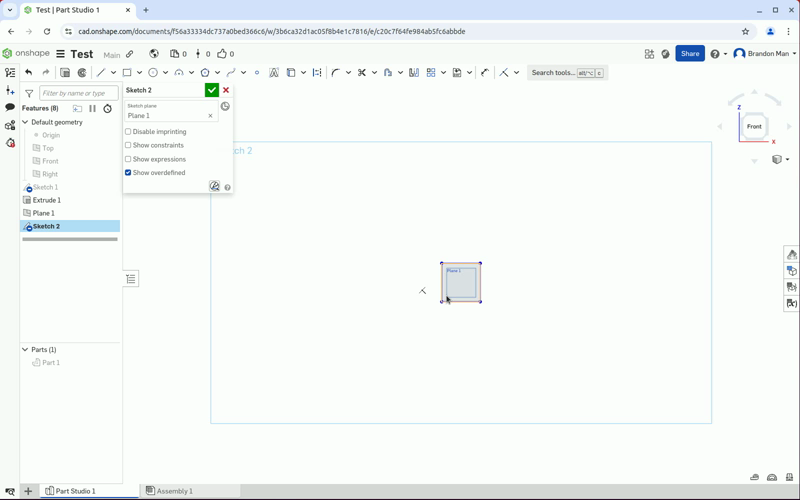
scroll(6)
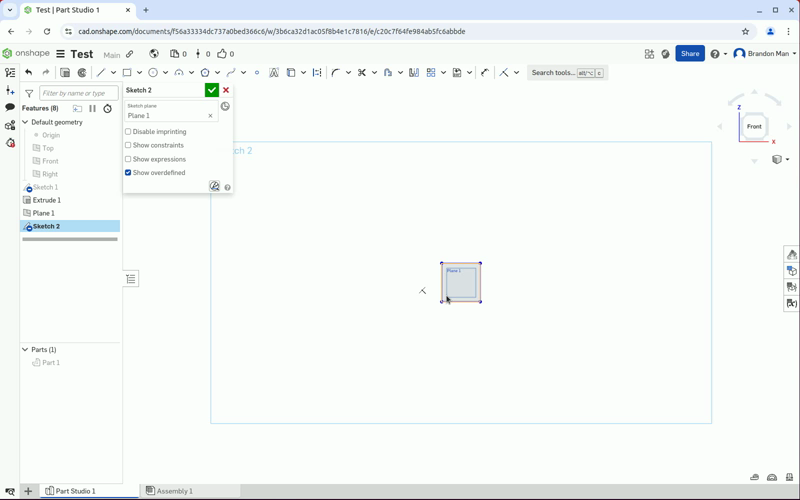
scroll(6)
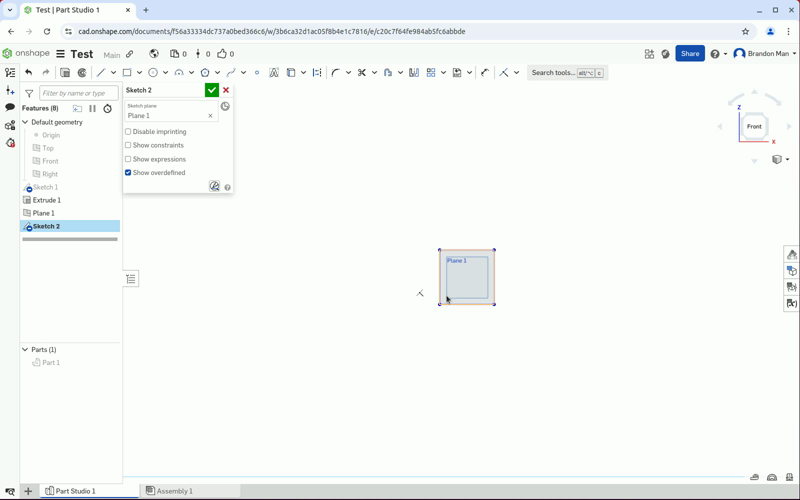
scroll(6)
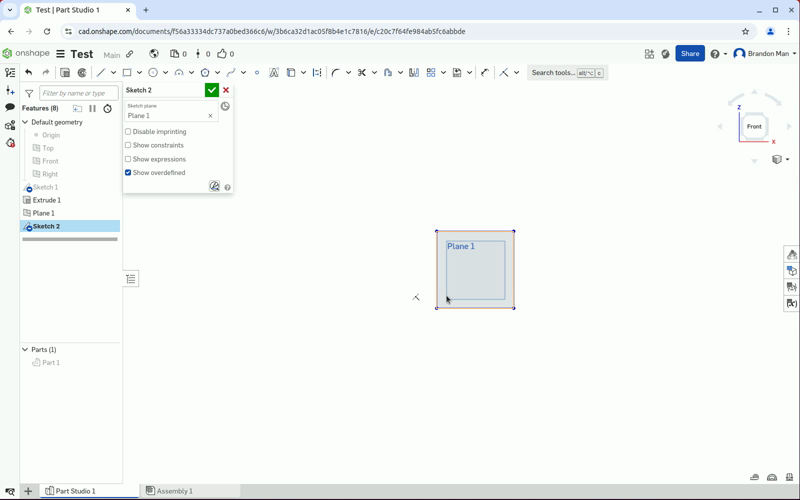
scroll(6)
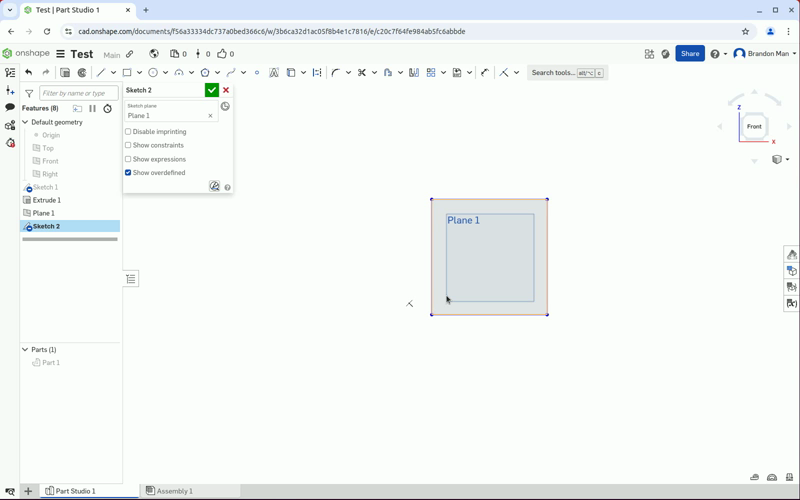
scroll(6)
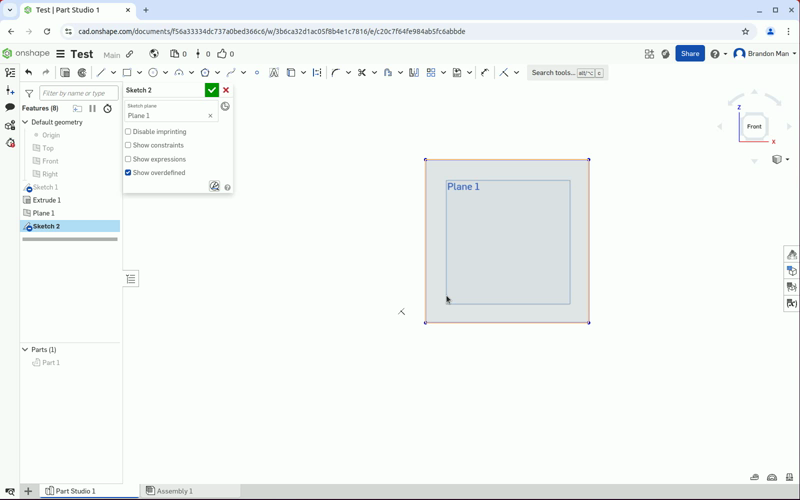
scroll(6)
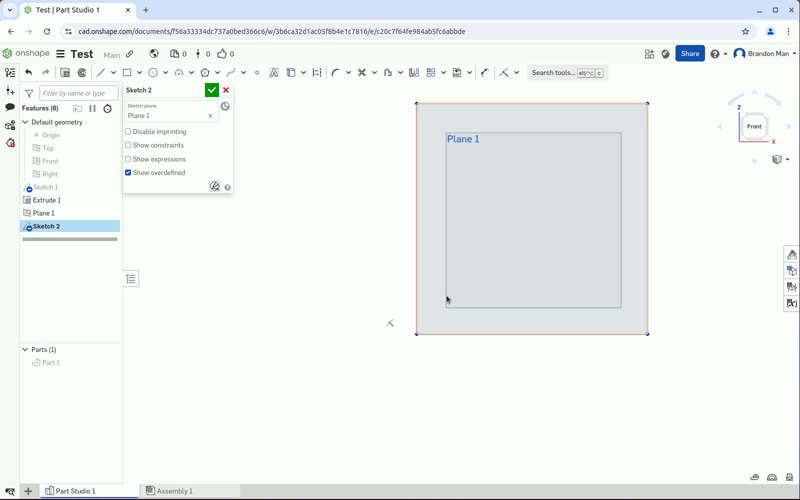
scroll(6)
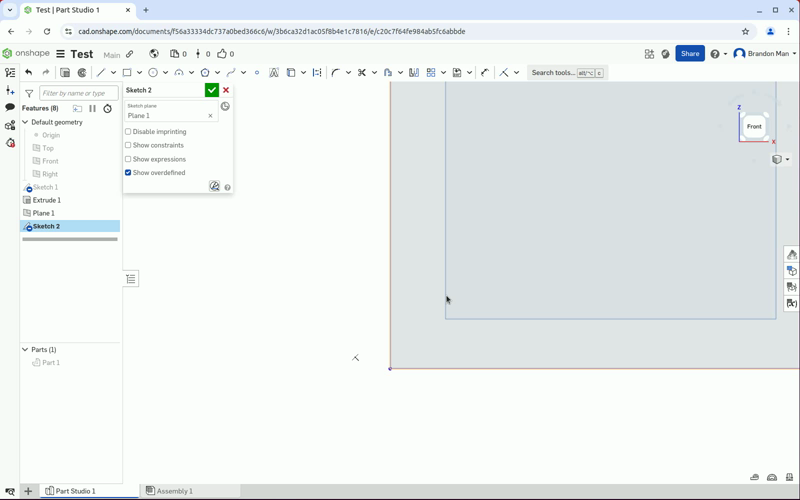
click(446, 295)
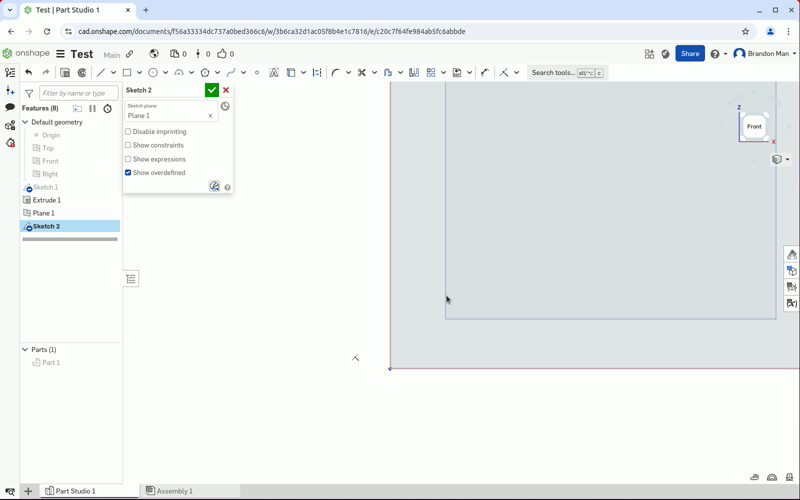
scroll(-6)
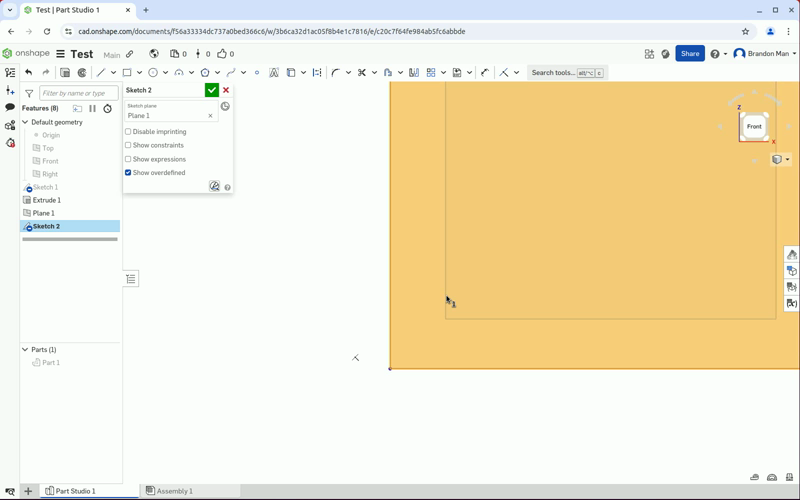
scroll(-6)
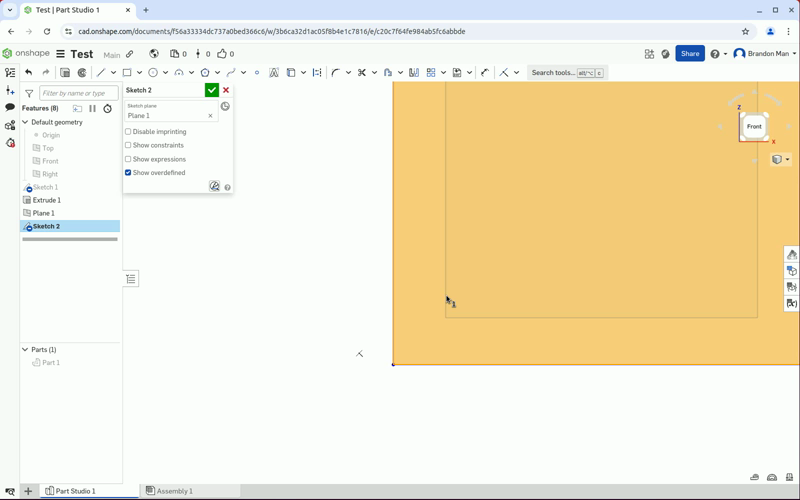
scroll(-6)
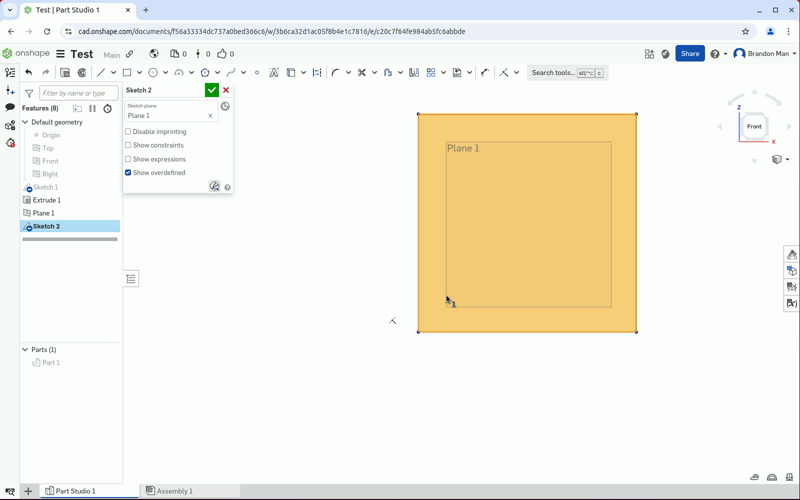
scroll(-6)
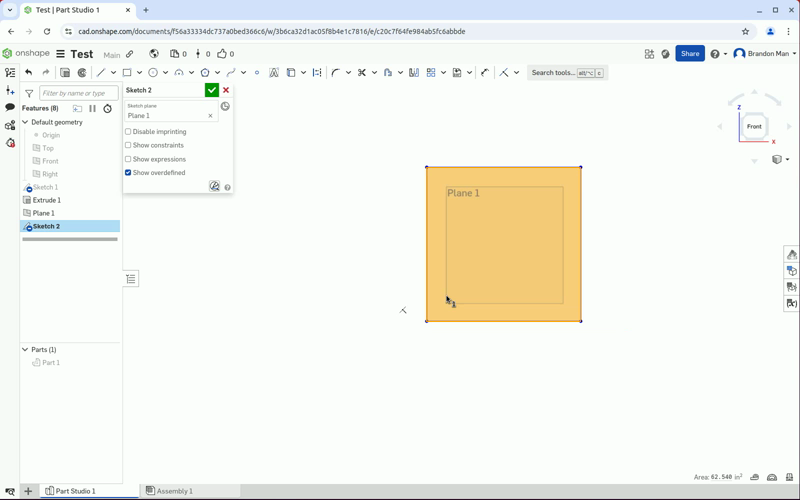
scroll(-6)
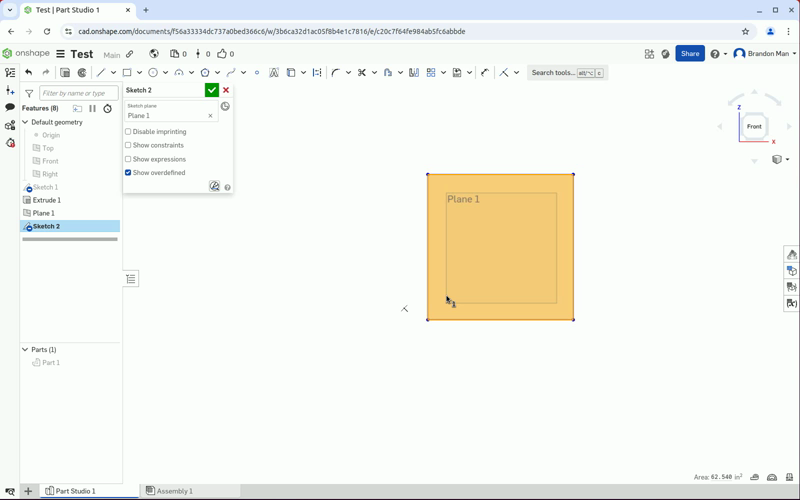
scroll(-6)
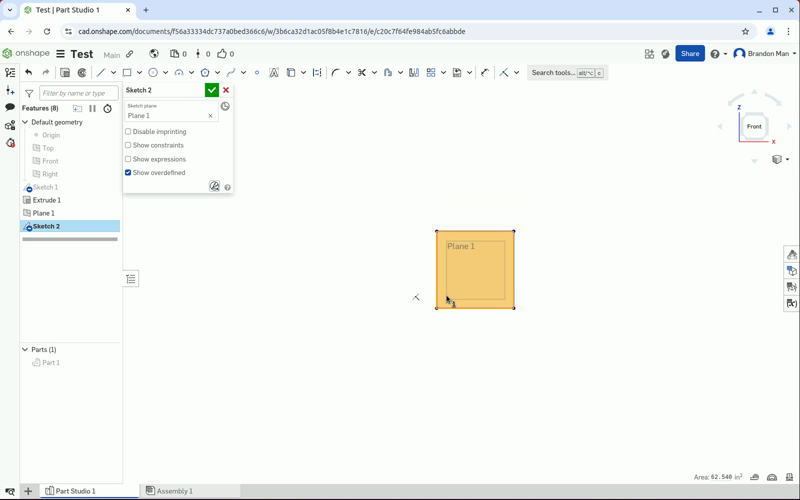
scroll(-6)
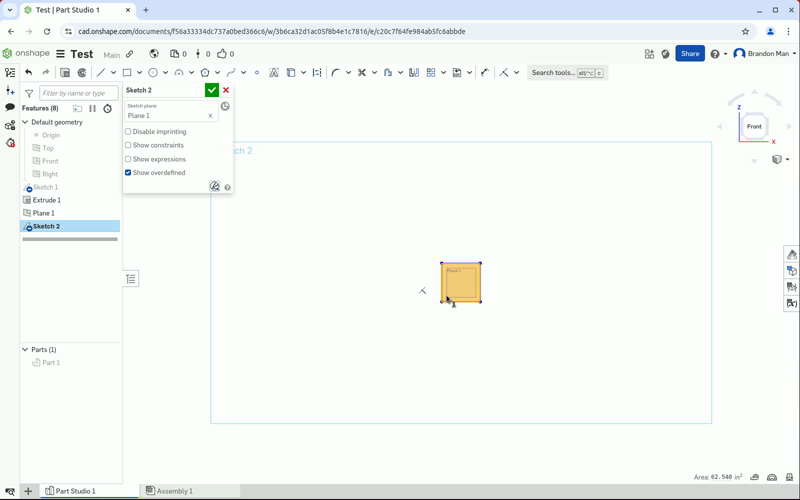
mouse_move(73, 352)
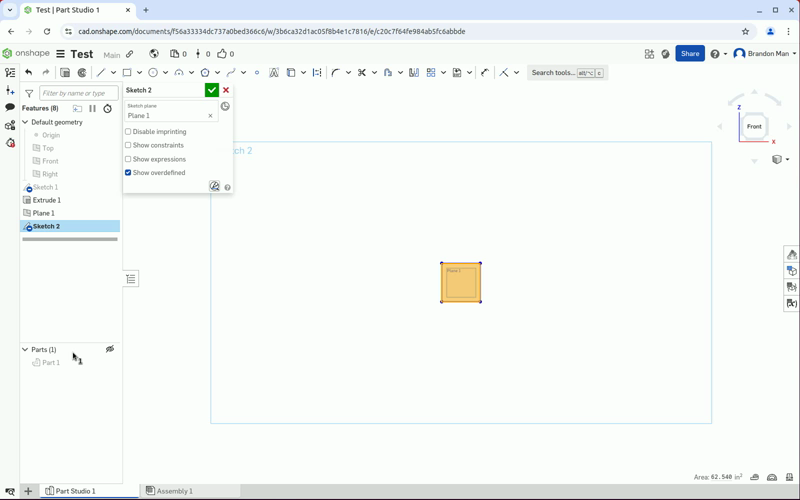
key(shift+y)
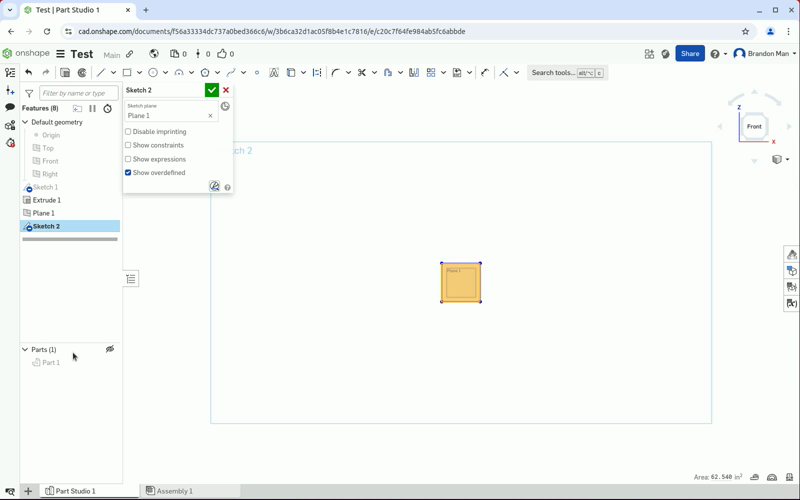
key(shift+e)
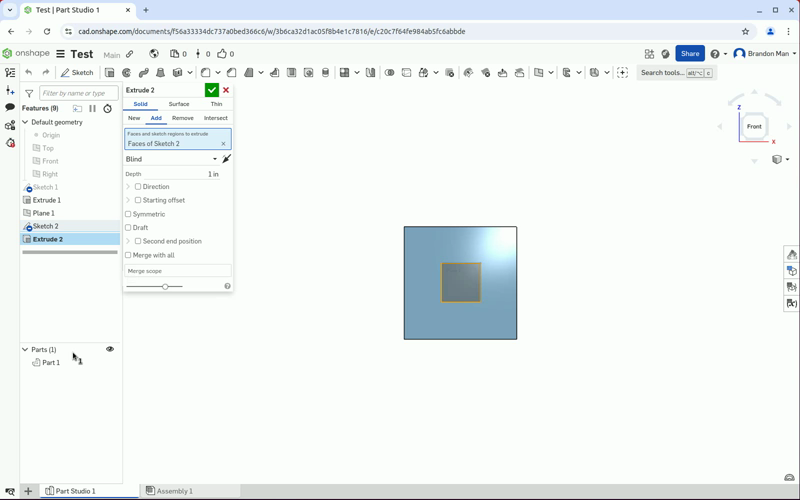
mouse_move(143, 106)
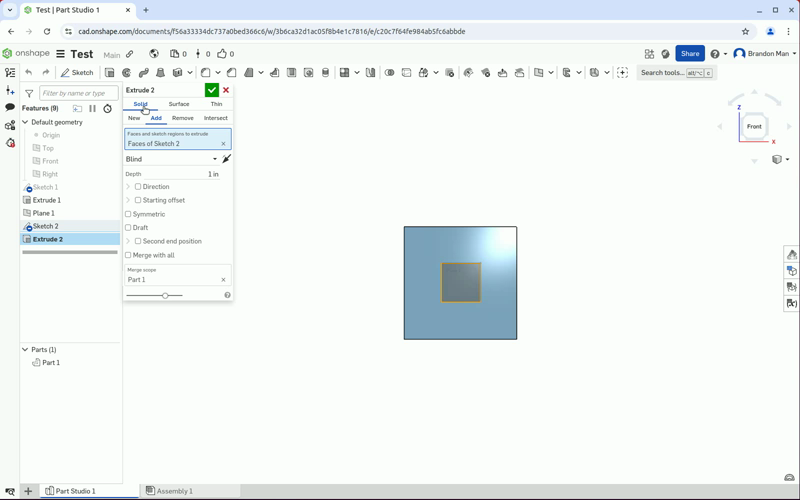
click(143, 106)
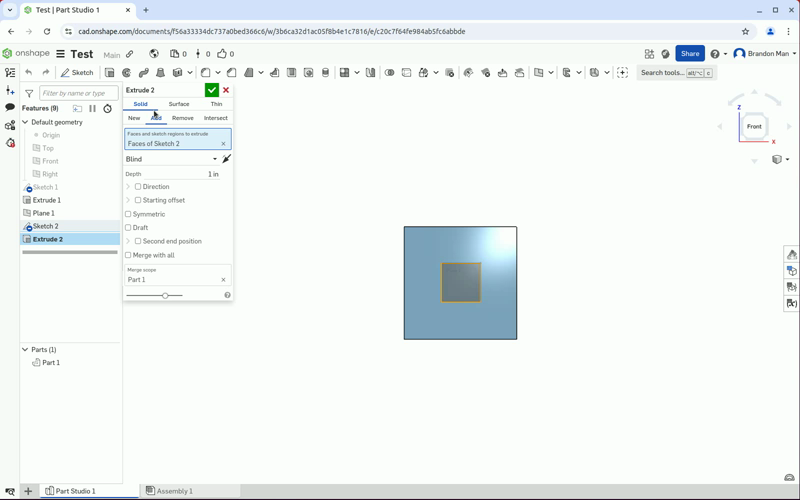
mouse_move(186, 120)
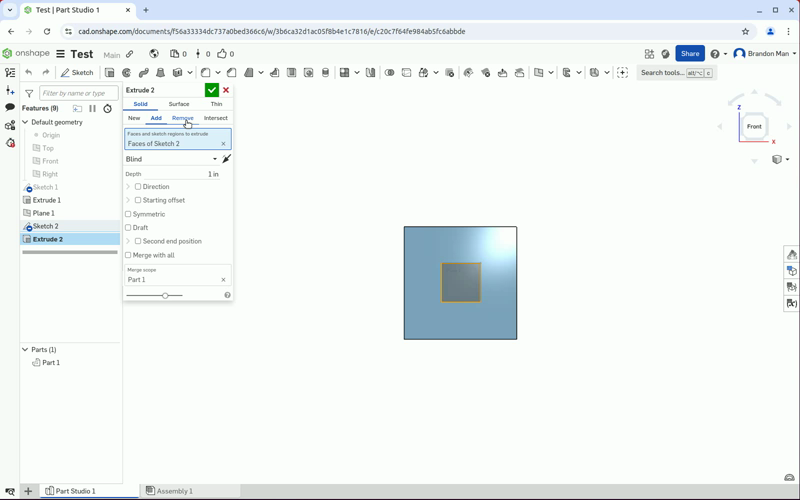
click(186, 120)
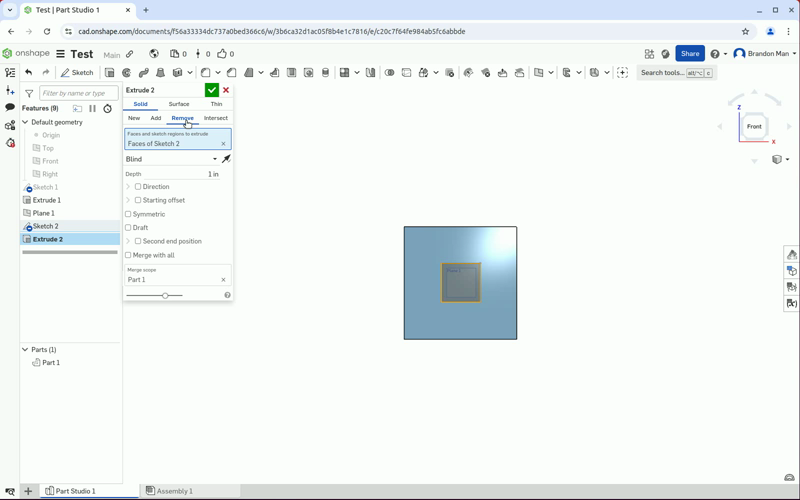
key(tab, 4)
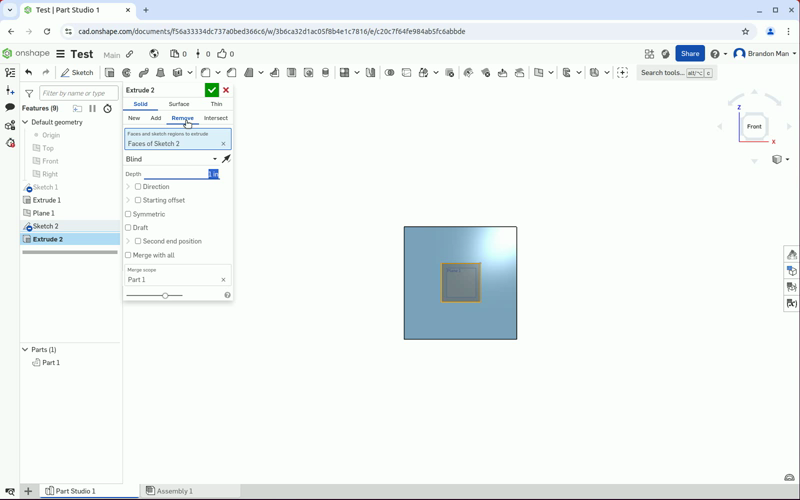
text(7.703)
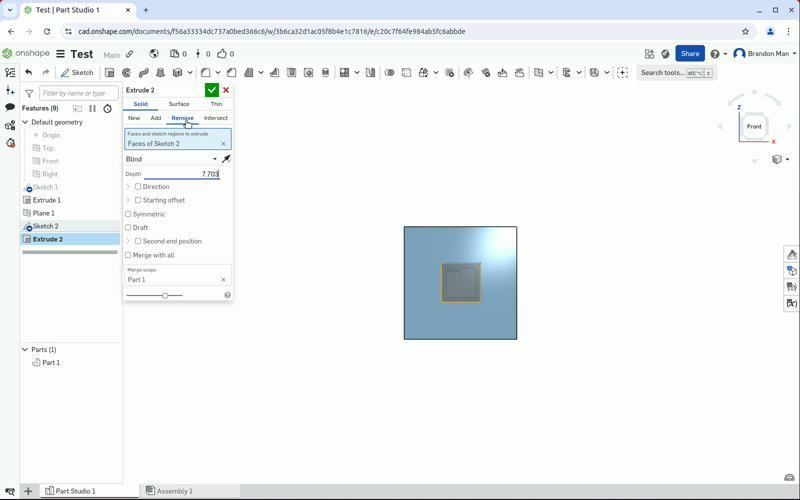
key(tab, 6)
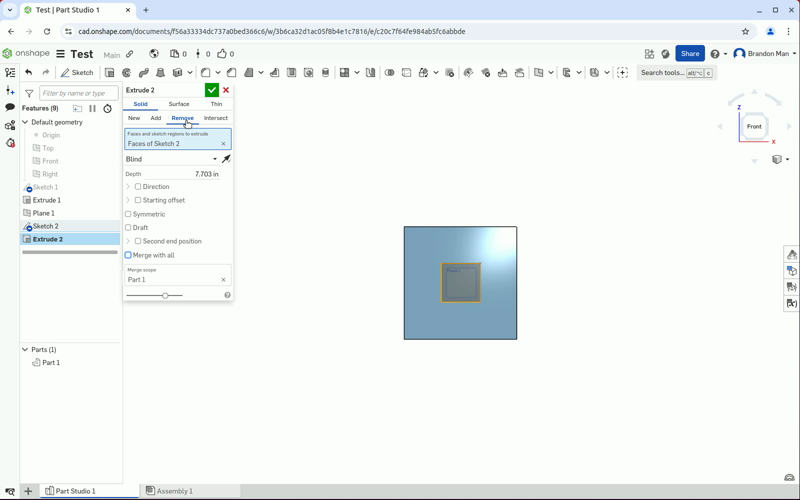
key(space)
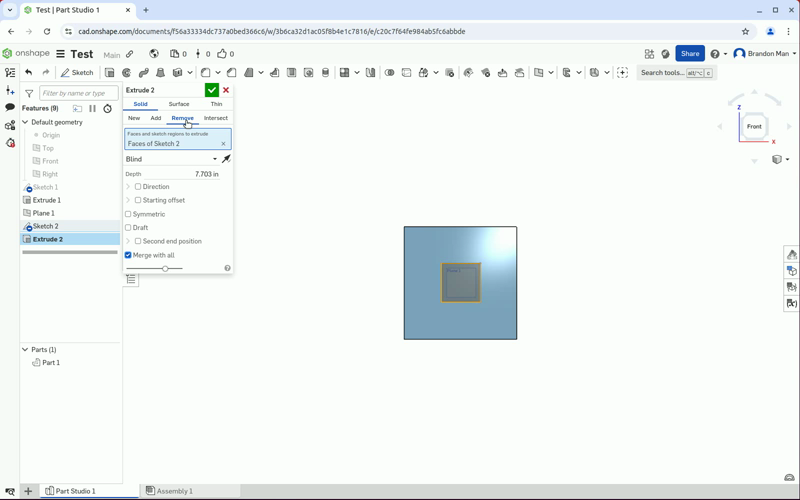
key(enter)
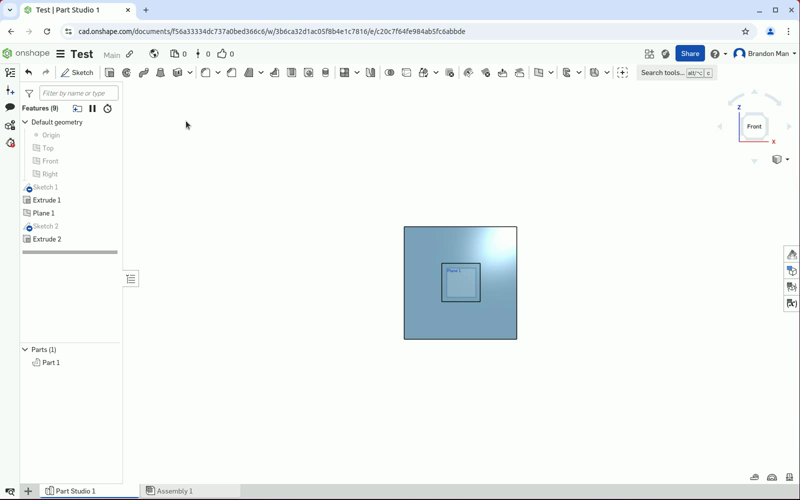
key(shift+h)
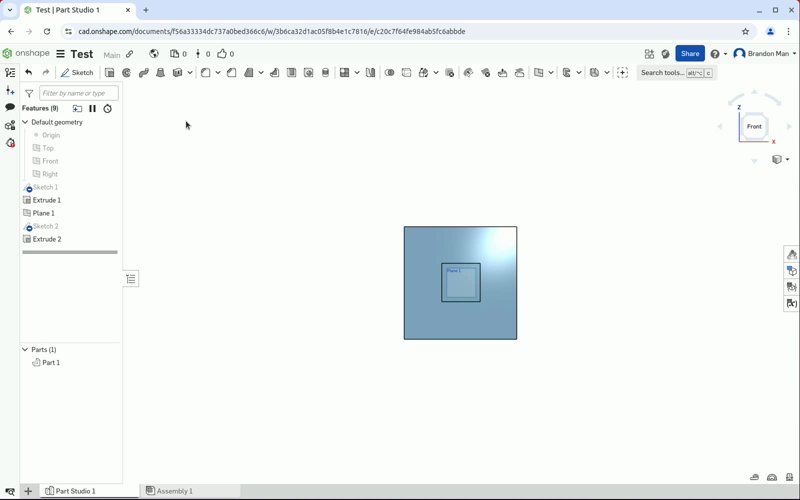
key(shift+h)
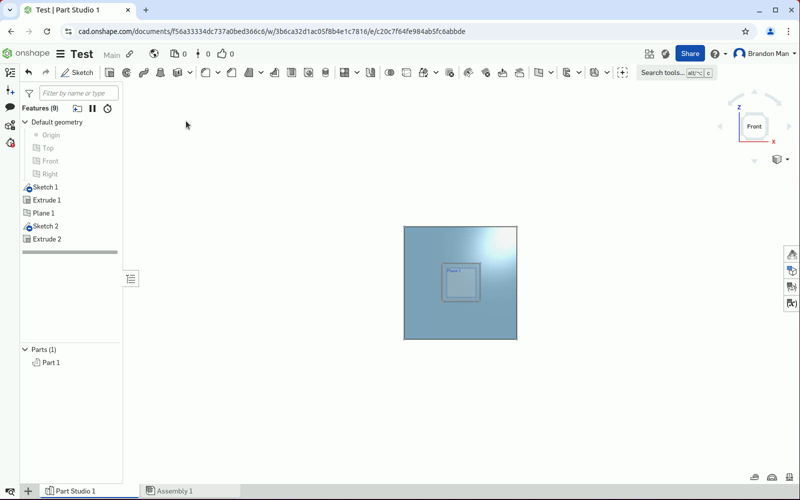
key(shift+7)
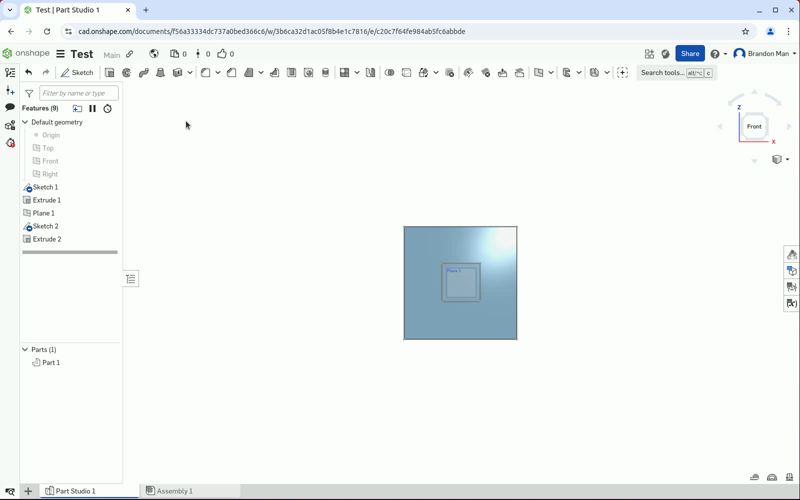
key(left, 2)
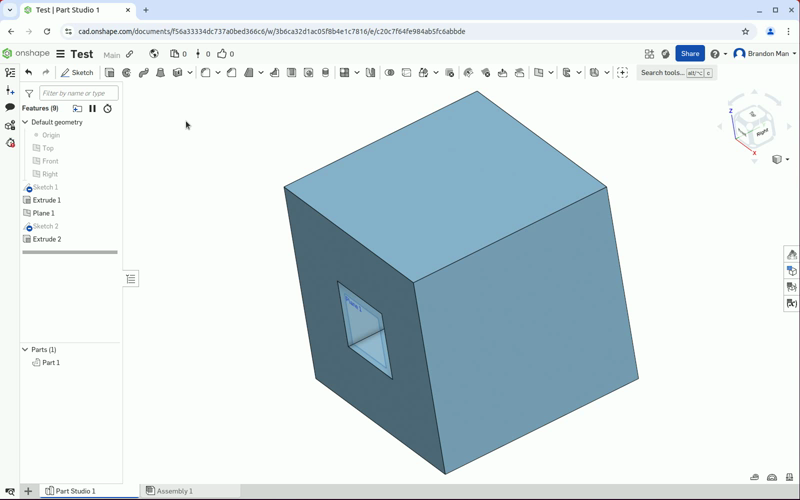
key(down, 2)
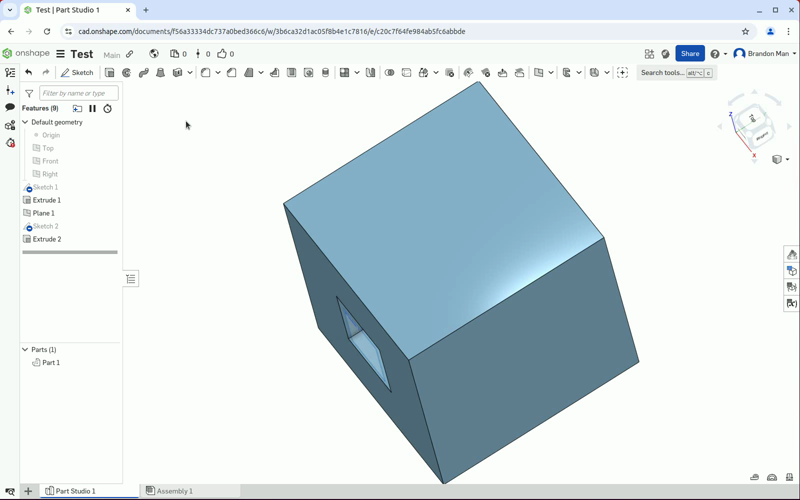
key(up, 2)
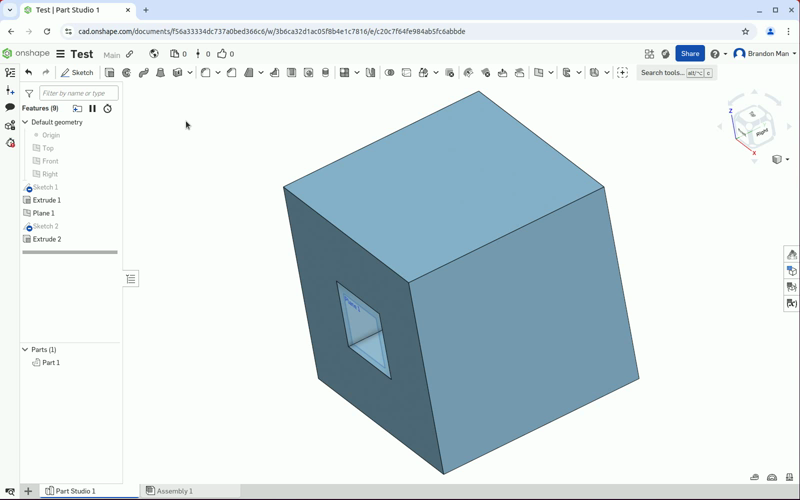
key(right, 2)
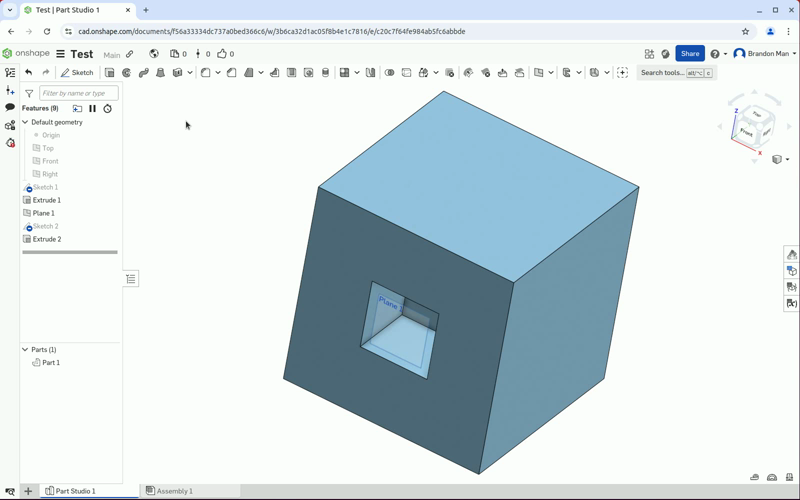
mouse_move(73, 189)
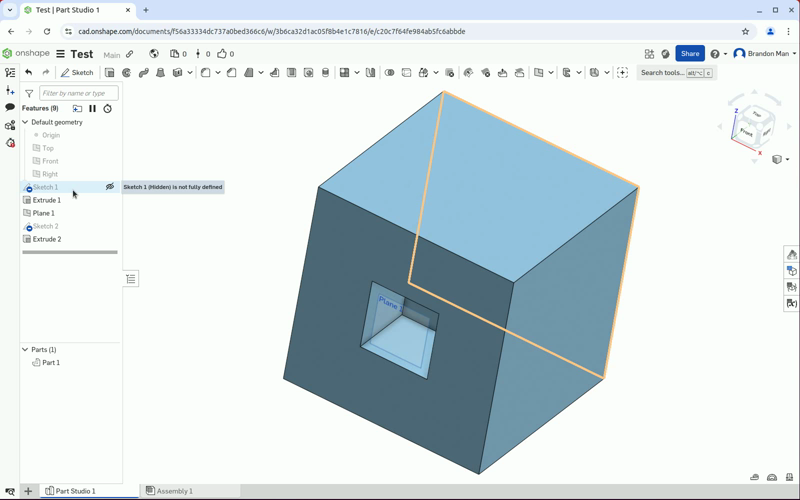
click(73, 189)